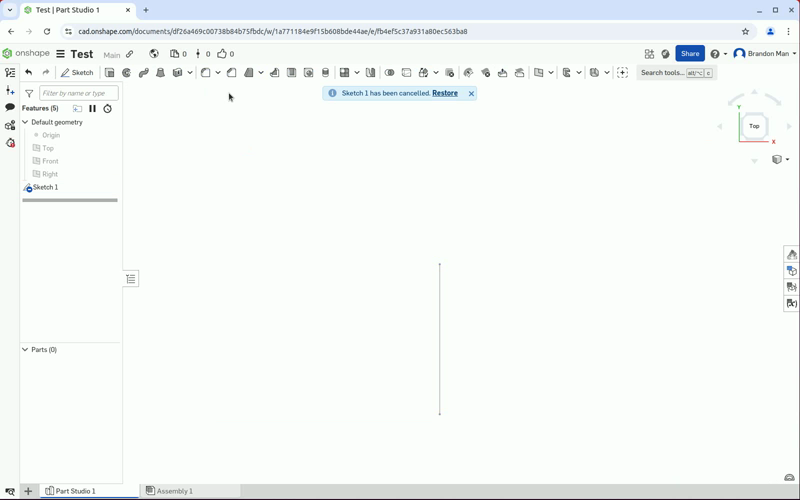
key(shift+h)
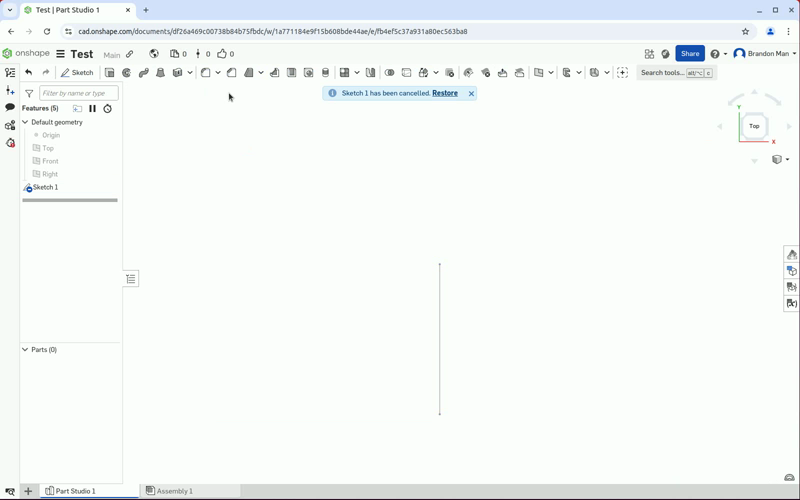
key(shift+s)
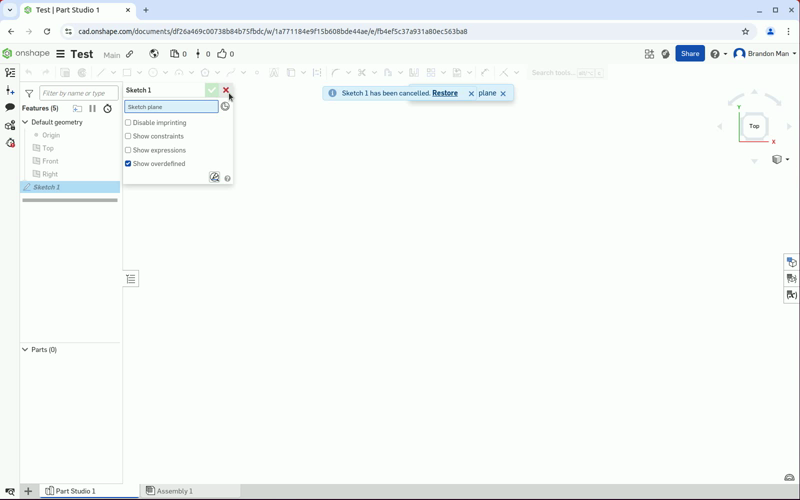
mouse_move(73, 150)
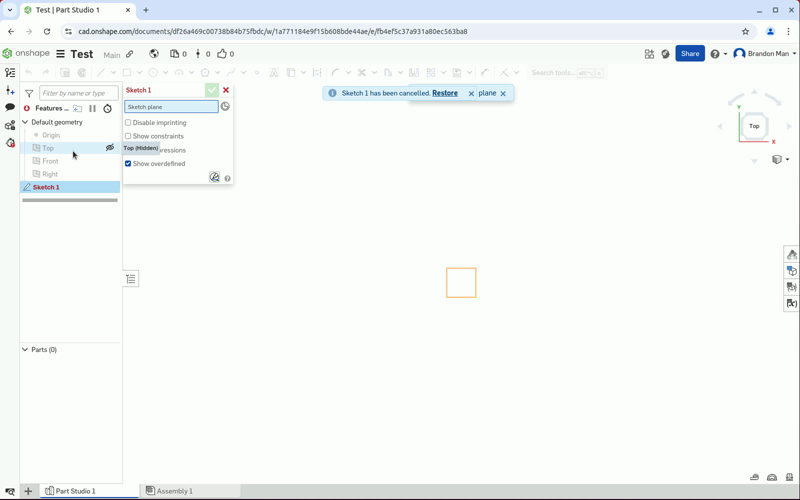
click(73, 150)
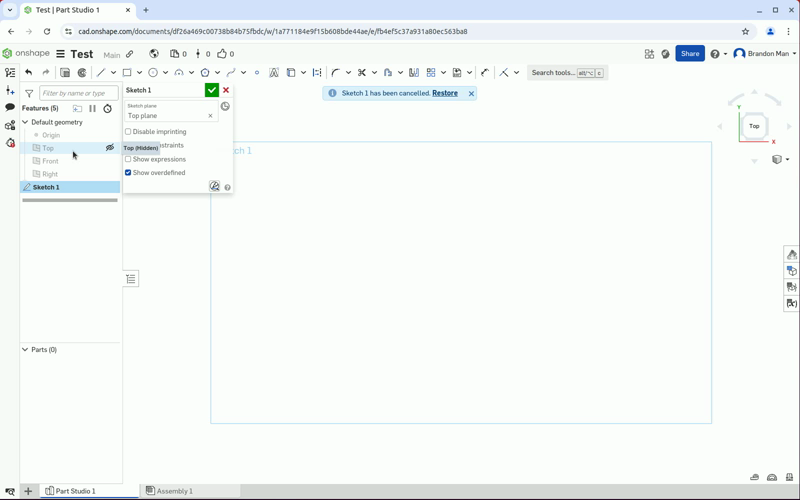
mouse_move(73, 352)
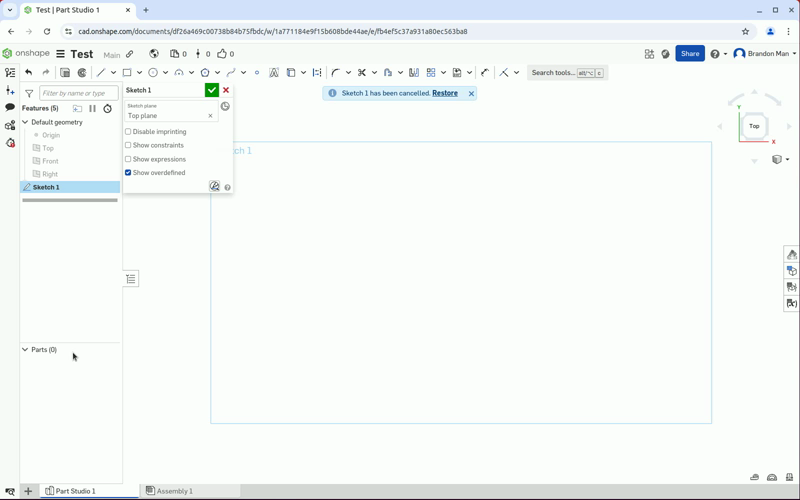
key(y)
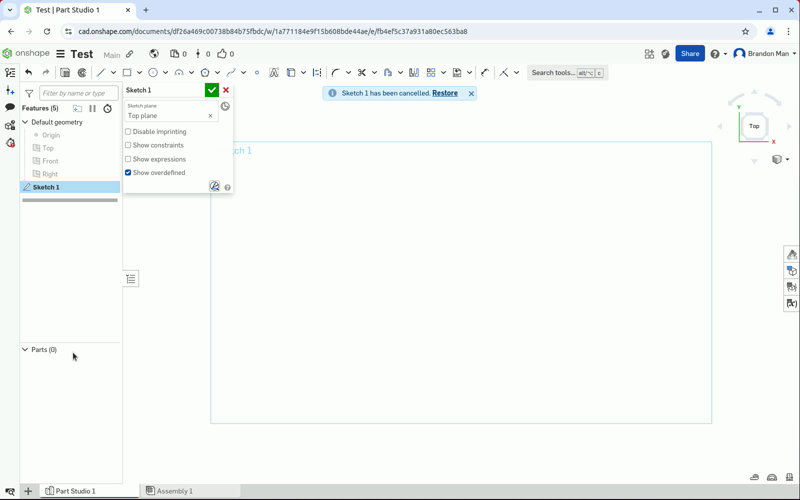
key(c)
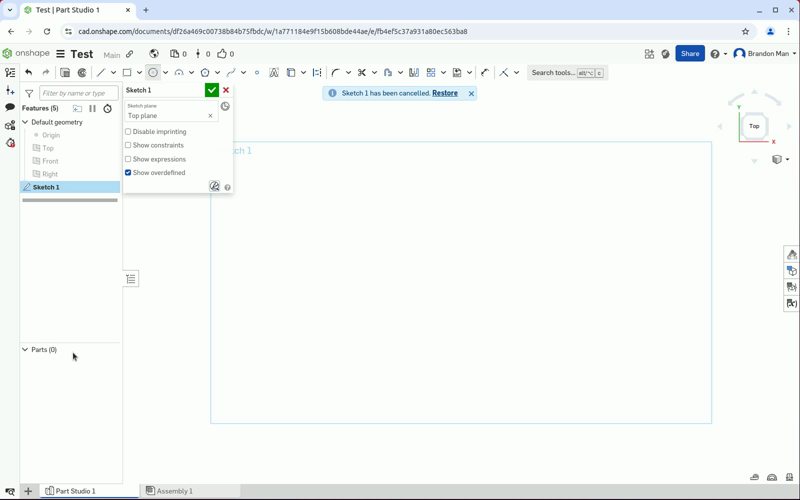
key_down(shift)
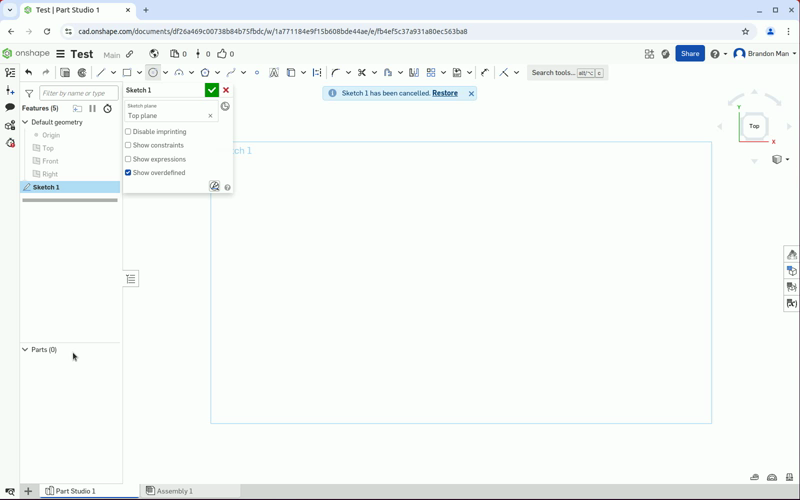
mouse_move(509, 282)
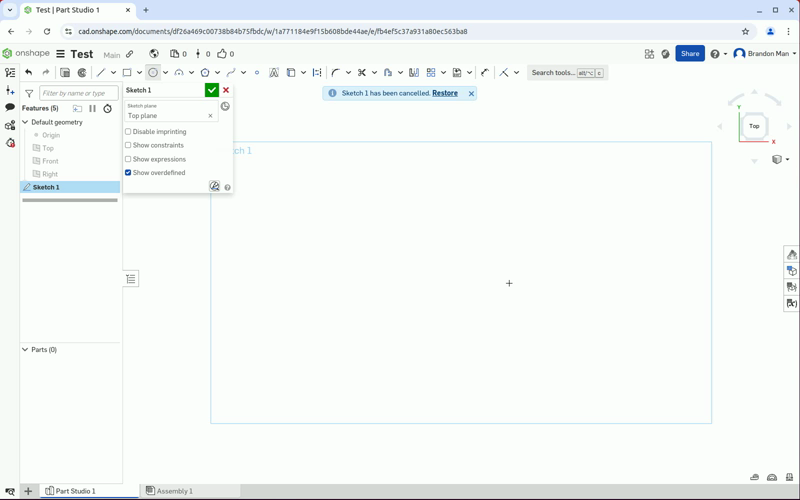
click(509, 282)
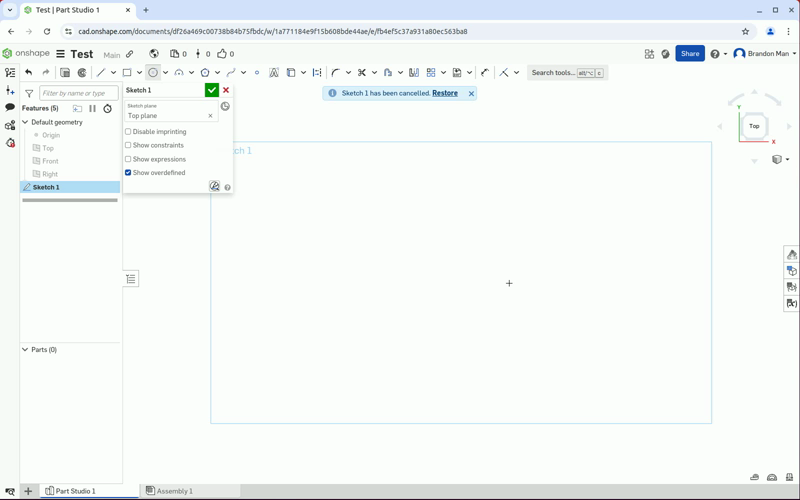
key_up(shift)
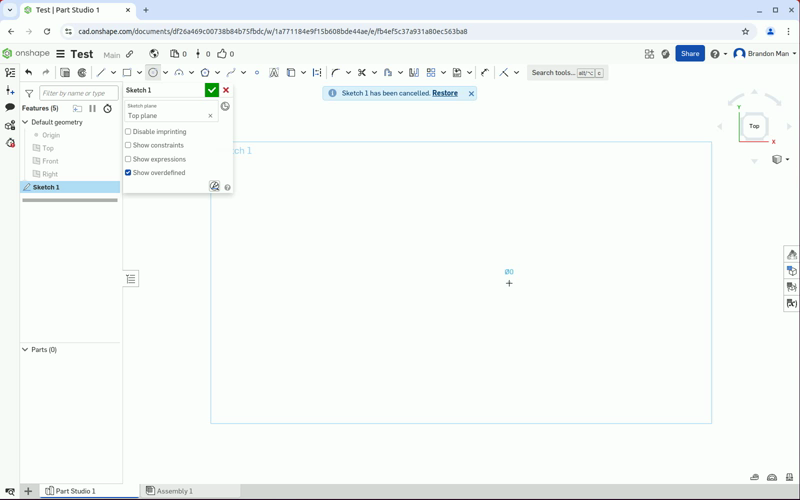
mouse_move(529, 282)
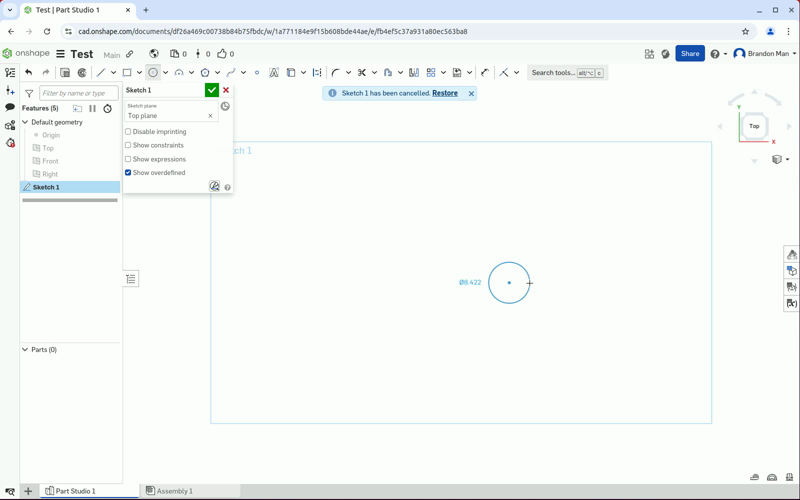
click(529, 282)
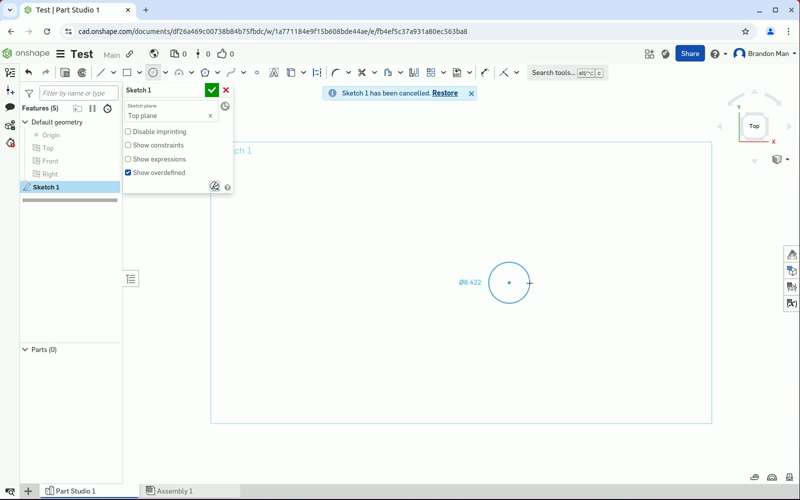
key(esc)
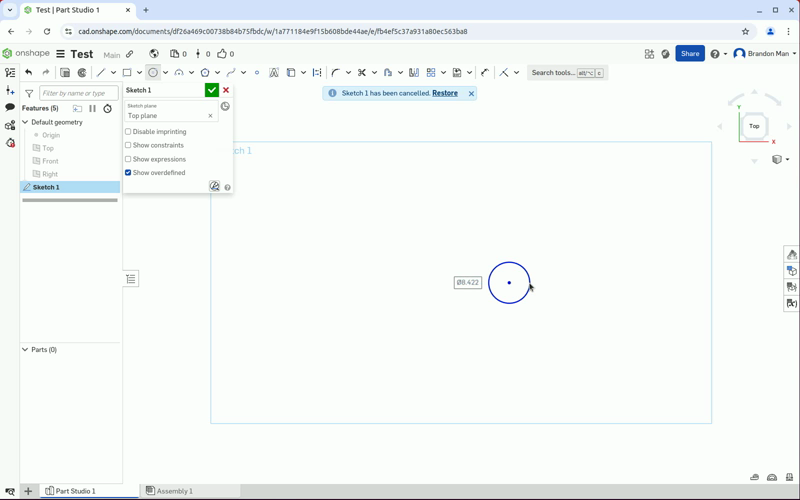
mouse_move(496, 292)
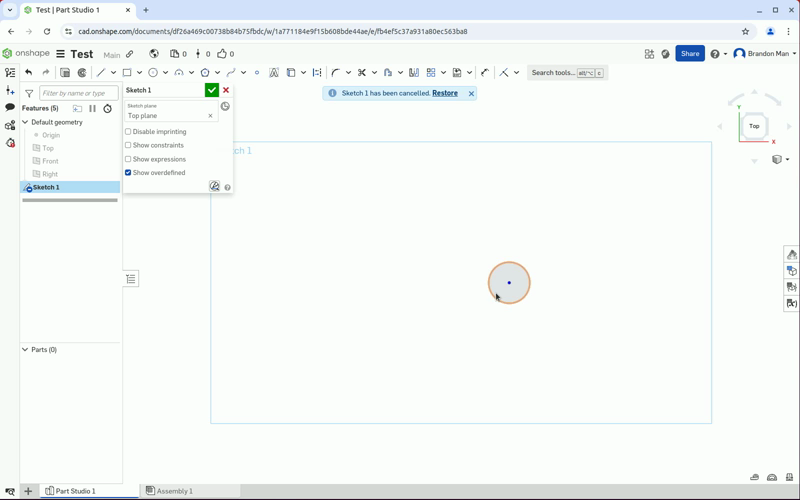
scroll(6)
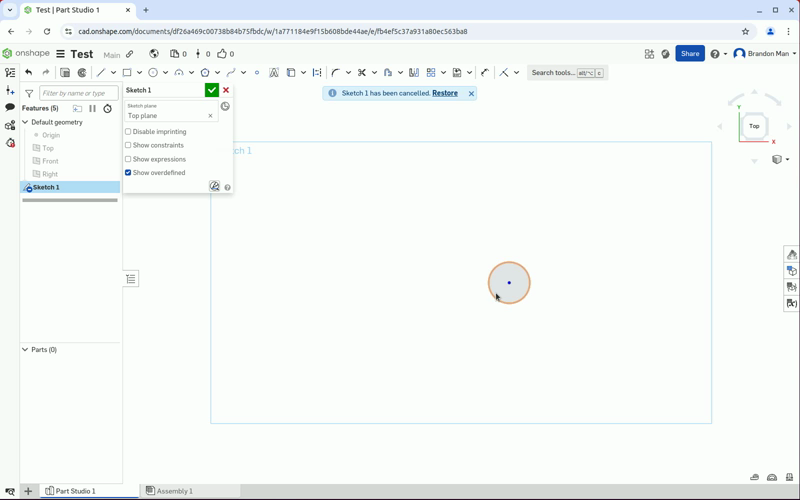
scroll(6)
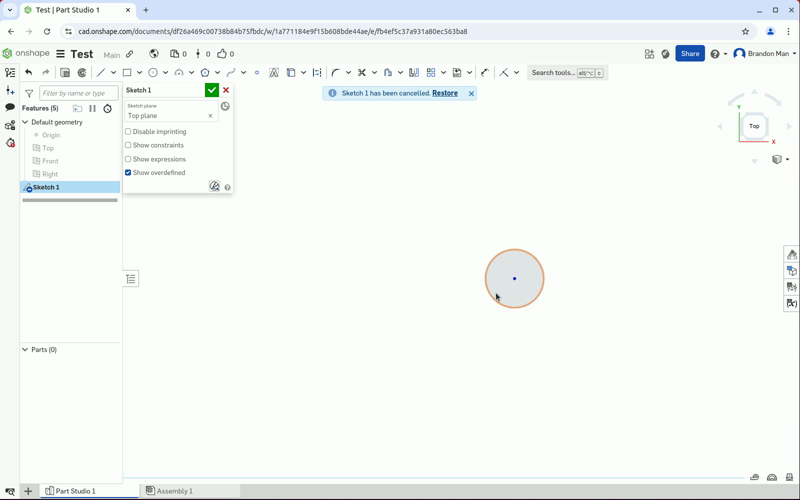
scroll(6)
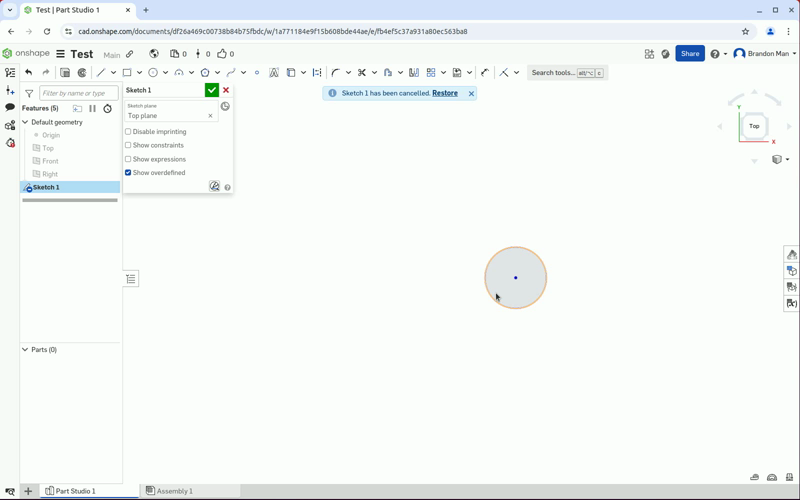
scroll(6)
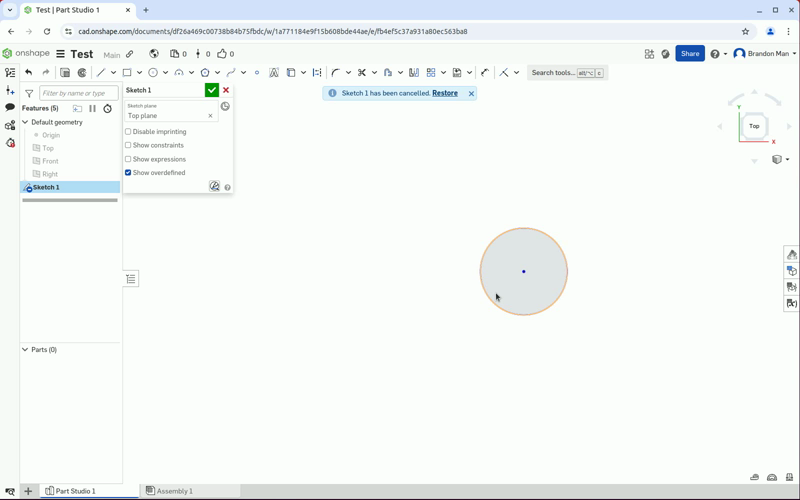
scroll(6)
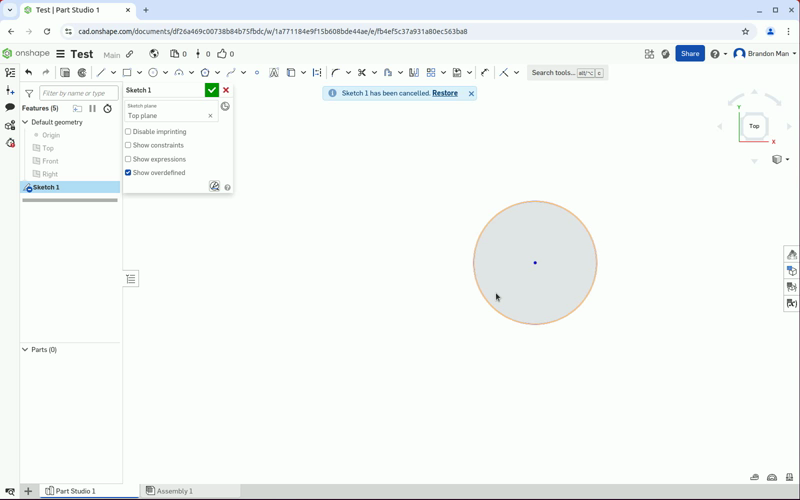
scroll(6)
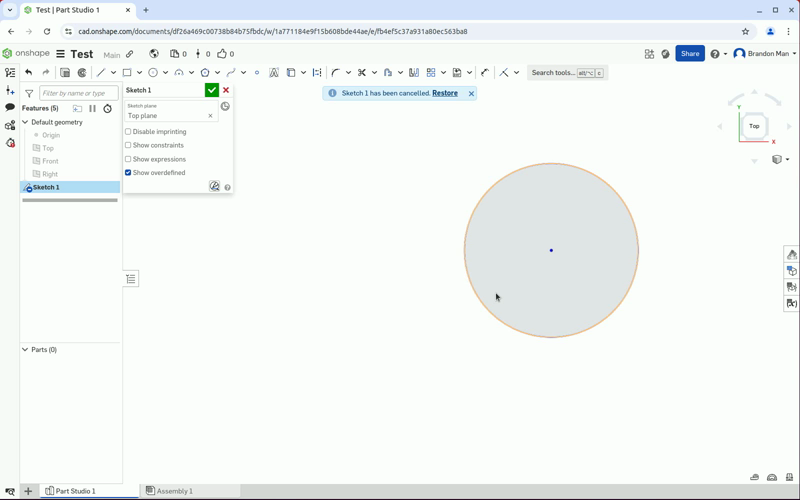
scroll(6)
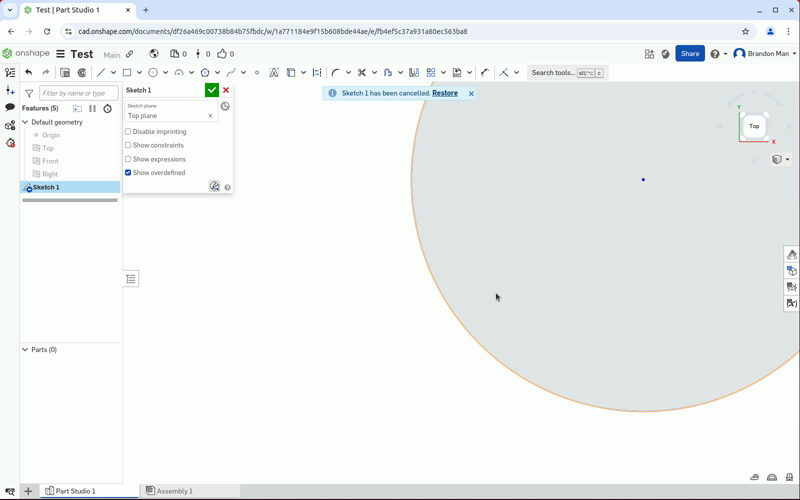
click(496, 292)
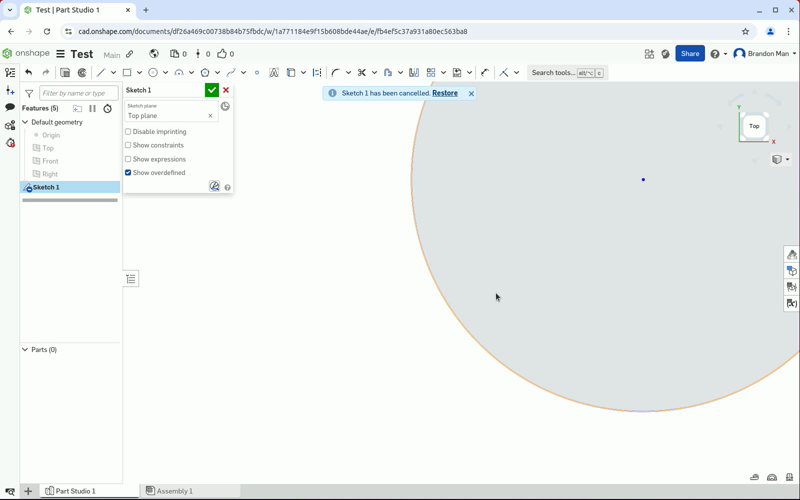
scroll(-6)
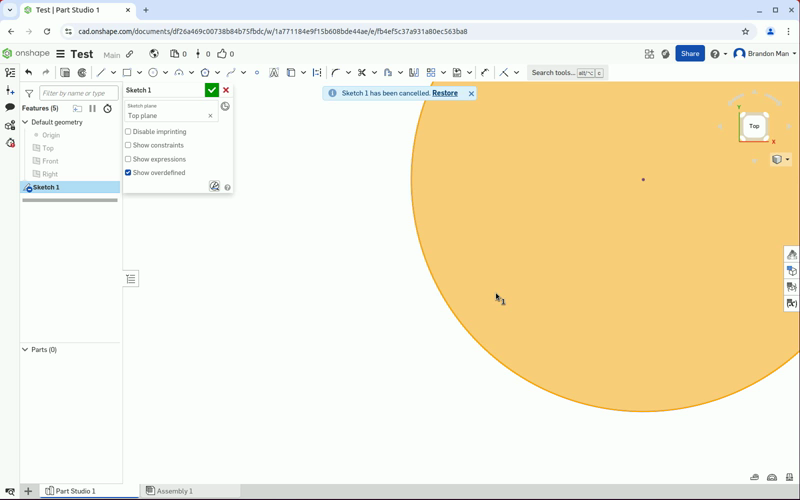
scroll(-6)
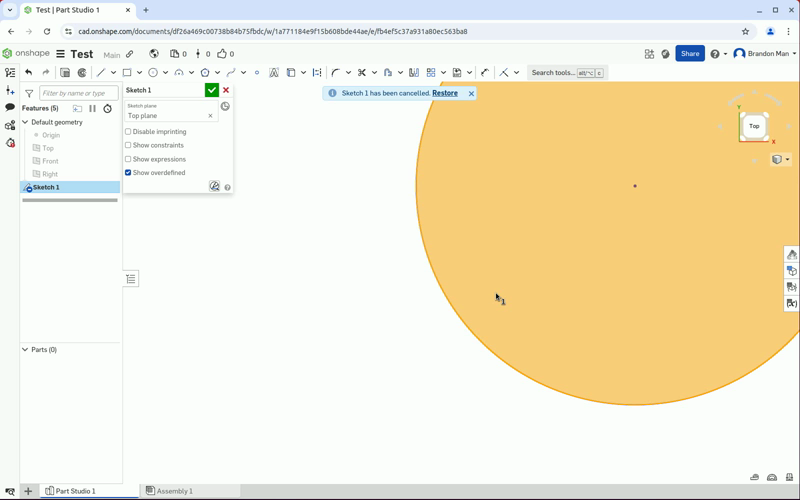
scroll(-6)
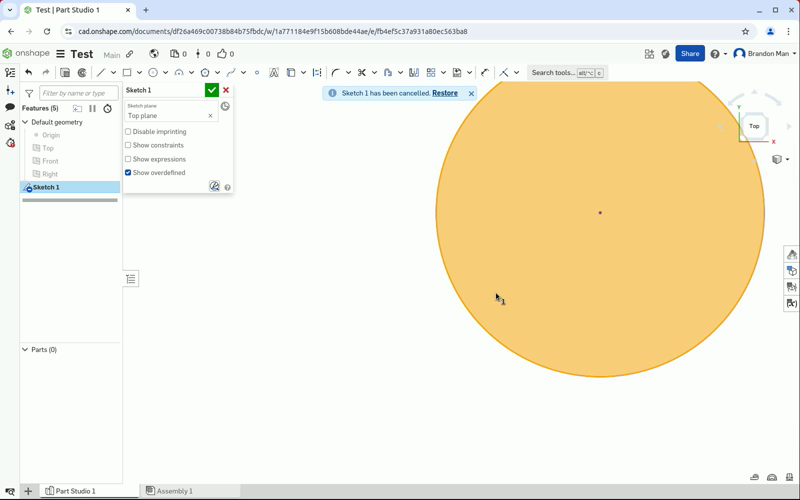
scroll(-6)
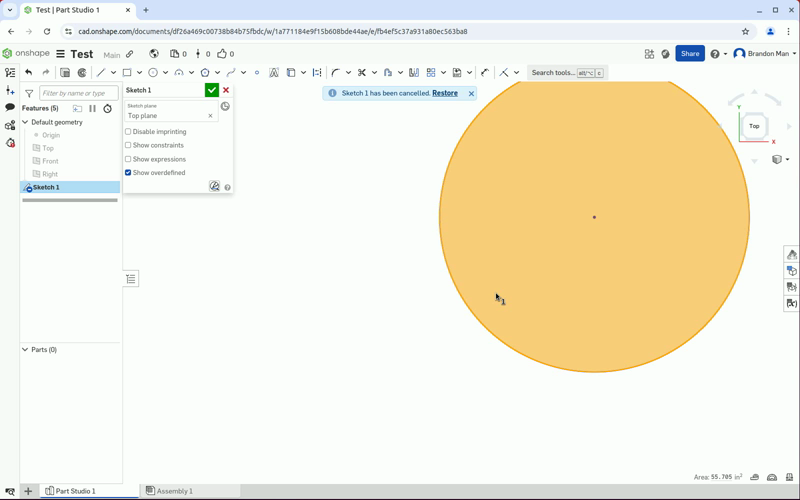
scroll(-6)
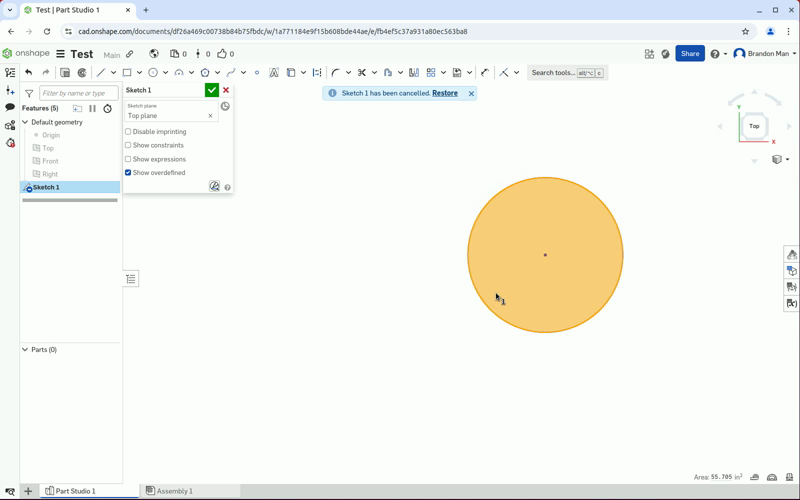
scroll(-6)
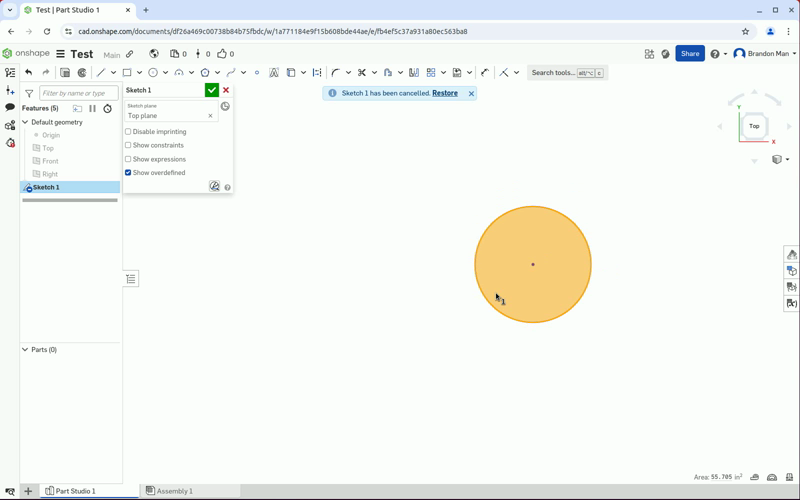
scroll(-6)
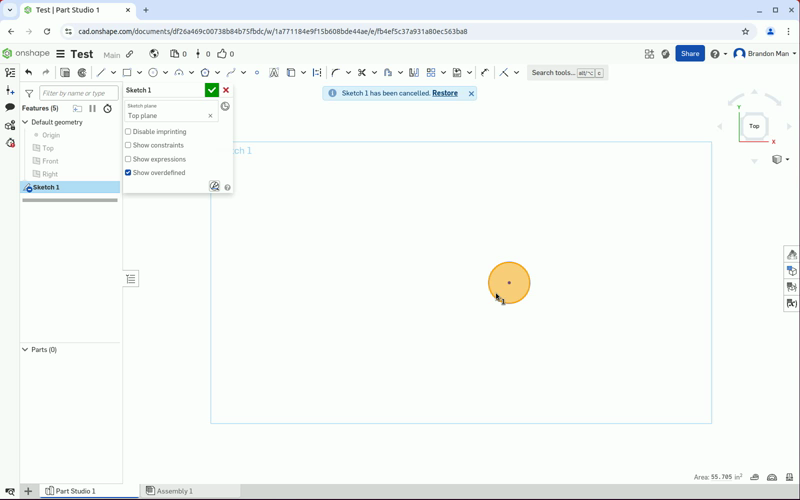
mouse_move(73, 352)
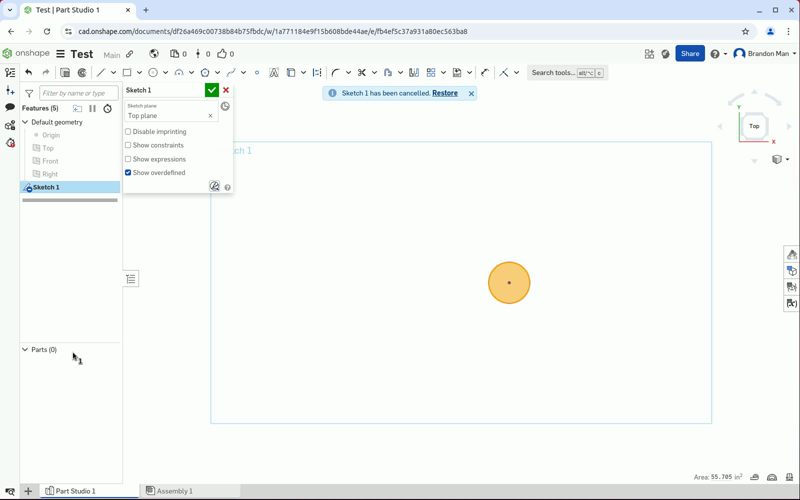
key(shift+y)
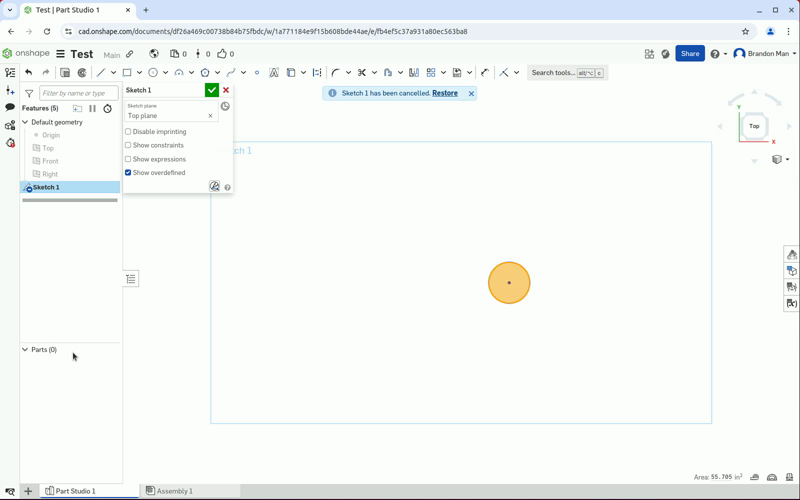
key(shift+e)
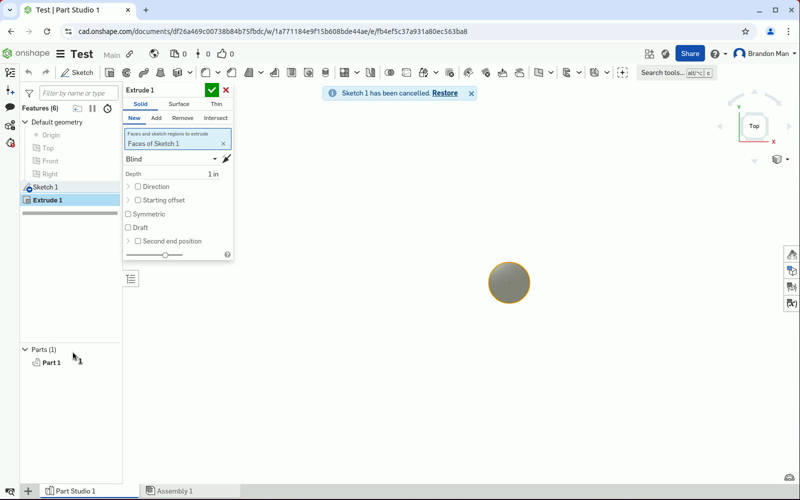
mouse_move(143, 106)
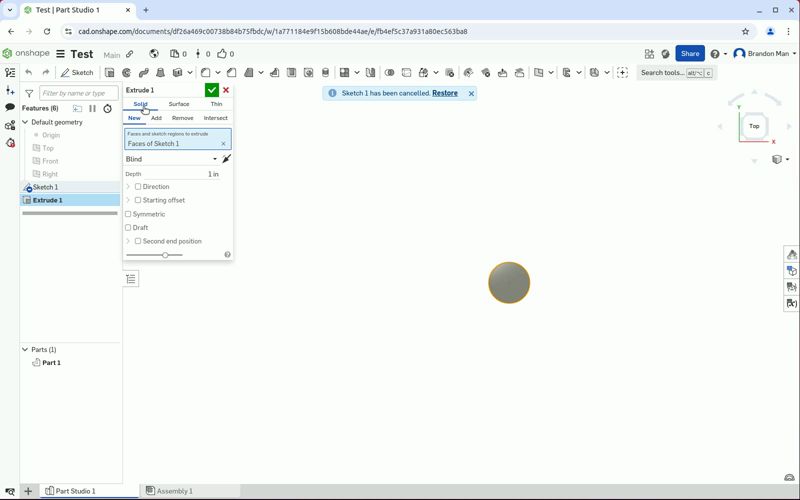
click(143, 106)
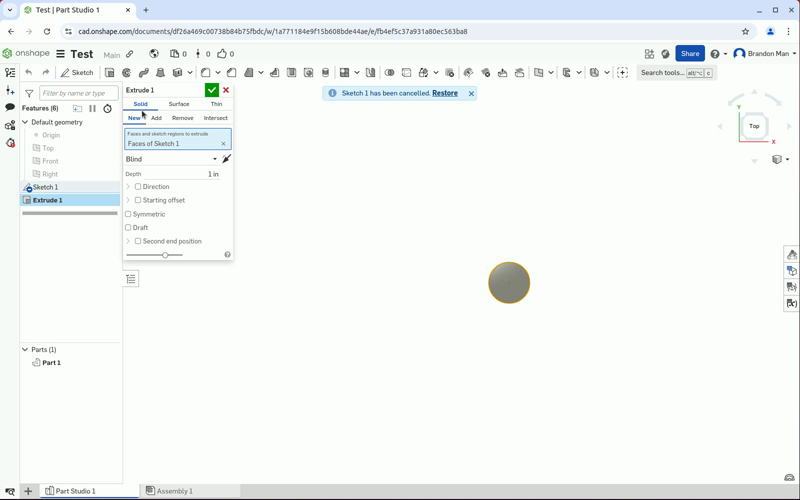
mouse_move(137, 120)
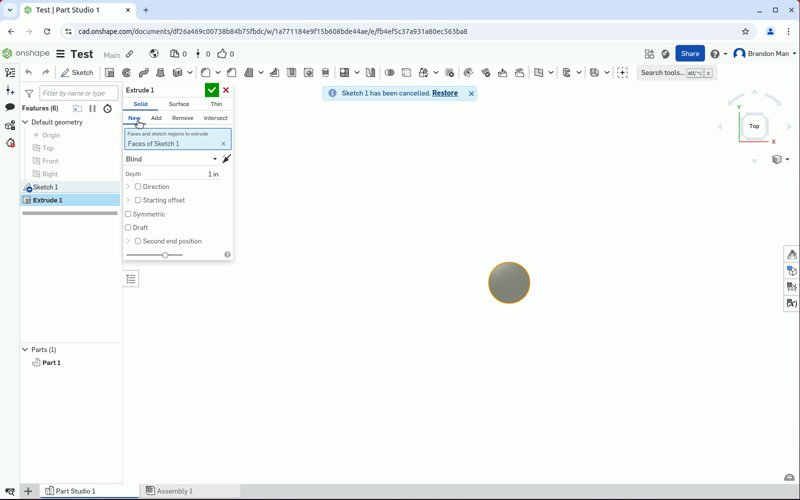
click(137, 120)
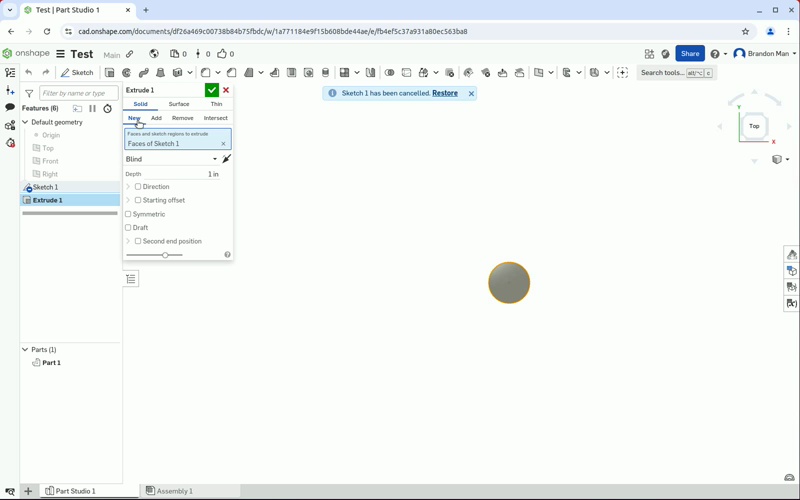
key(tab, 4)
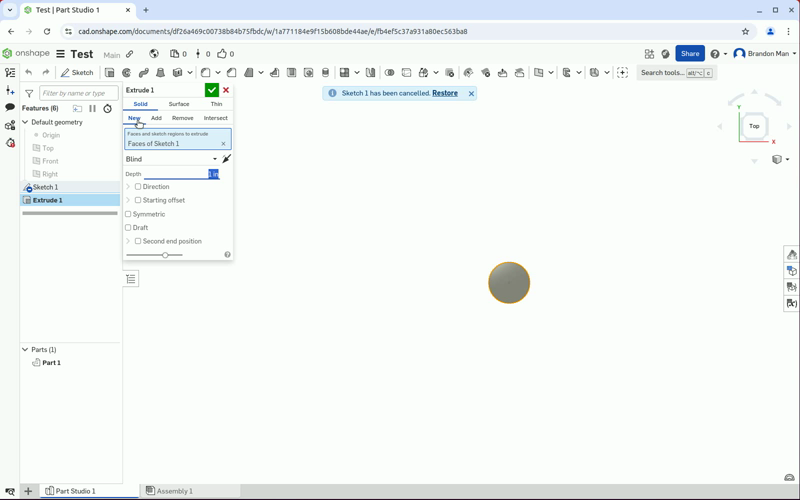
text(8.184)
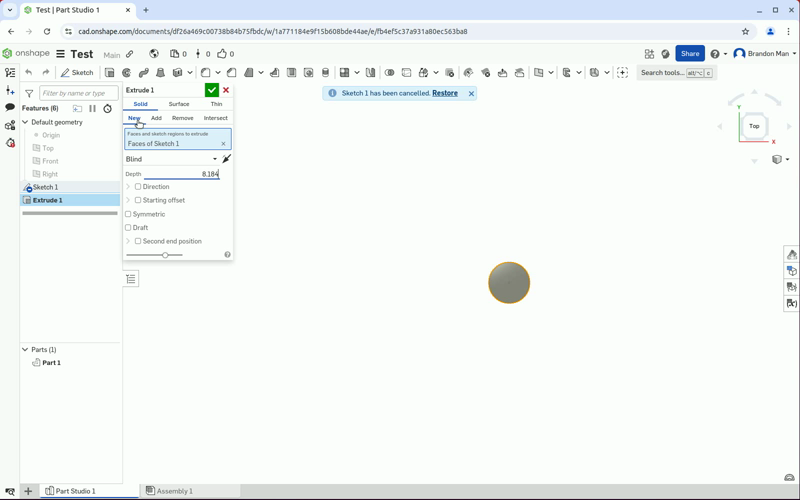
key(enter)
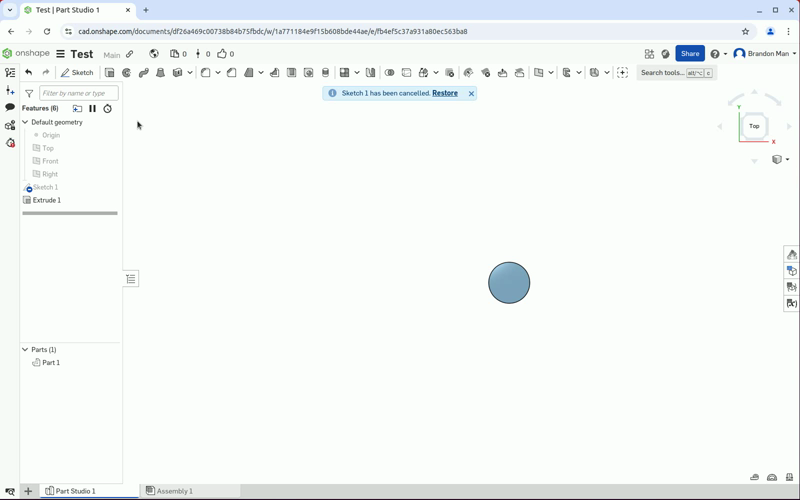
key(shift+h)
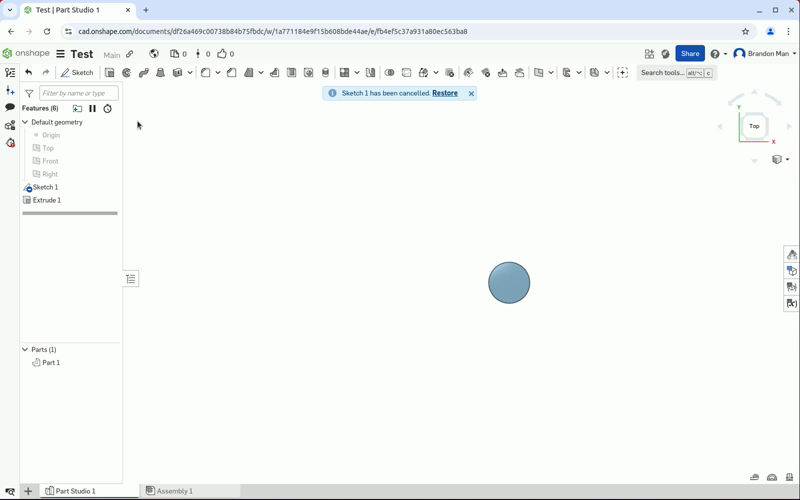
key(shift+h)
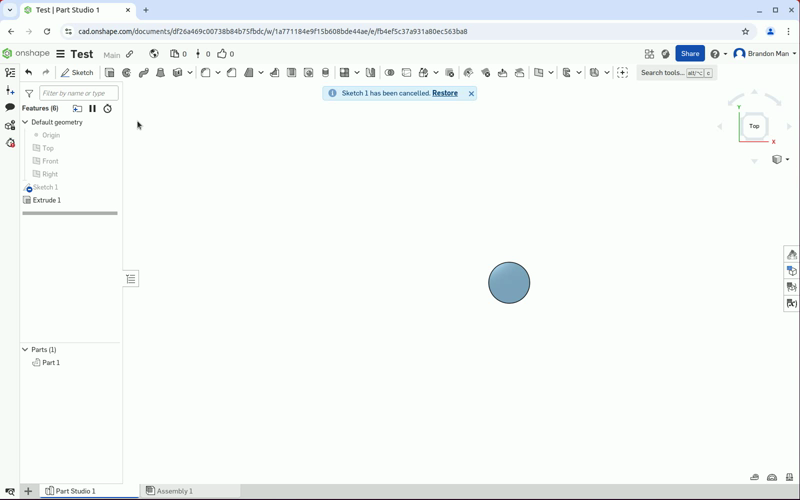
mouse_move(73, 189)
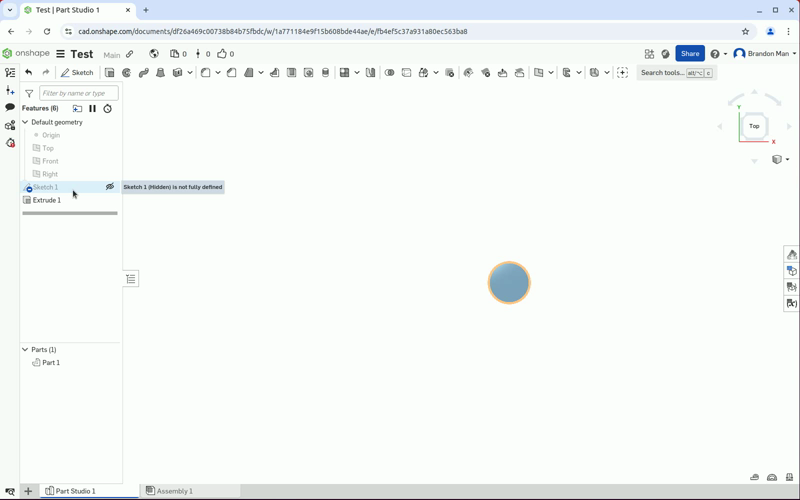
click(73, 189)
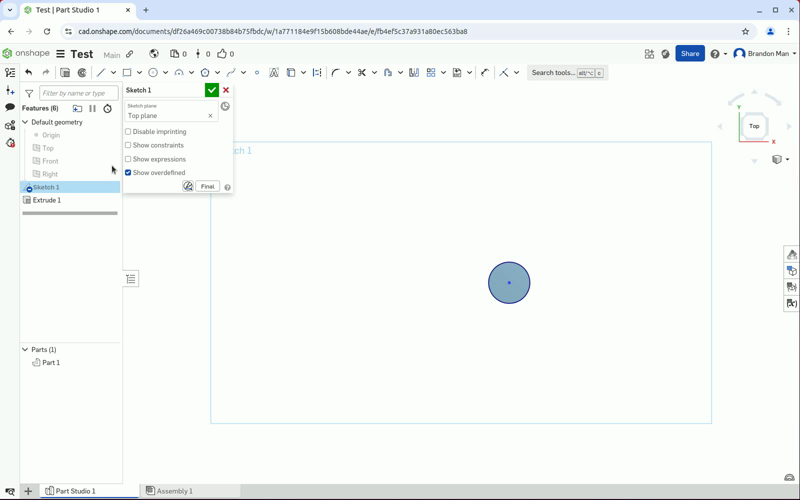
mouse_move(229, 92)
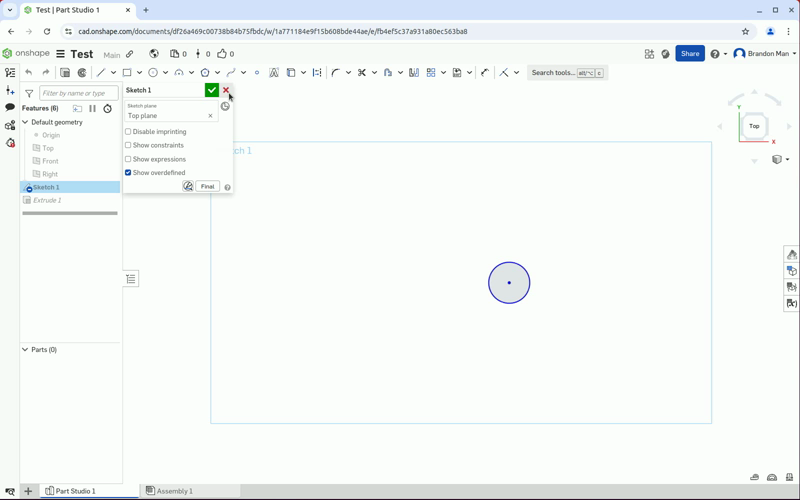
click(229, 92)
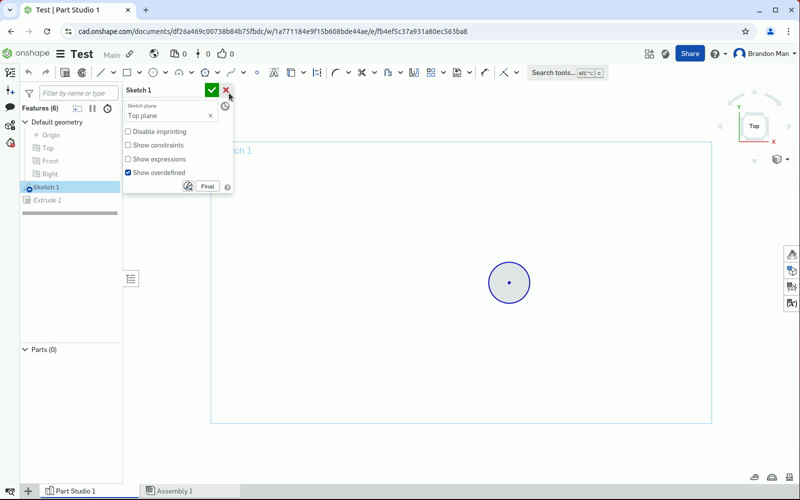
key(shift+s)
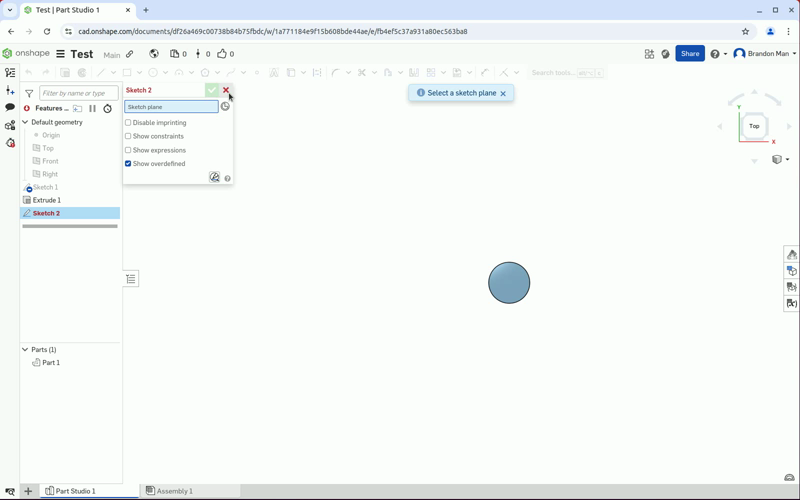
mouse_move(73, 150)
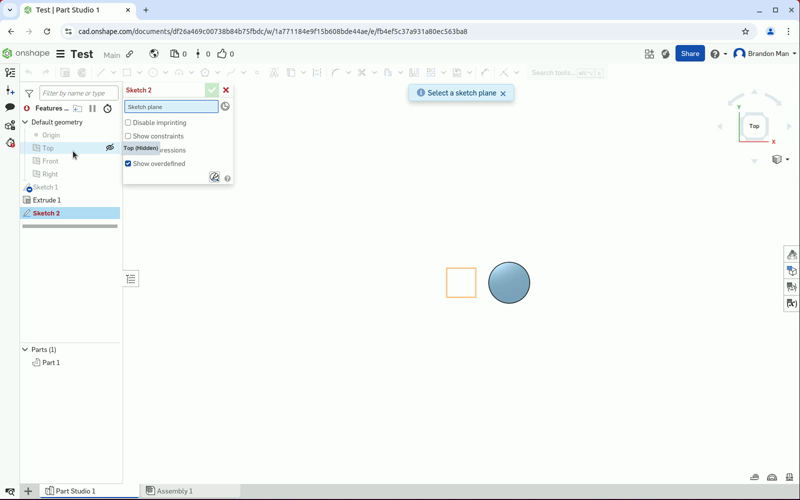
click(73, 150)
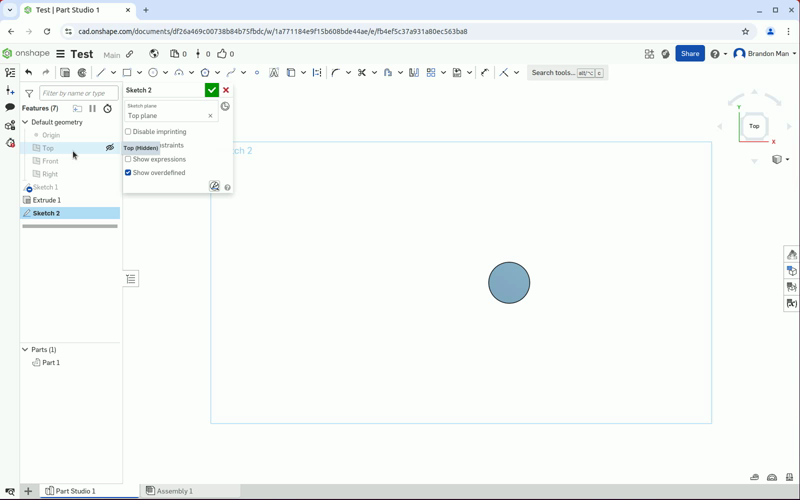
mouse_move(73, 352)
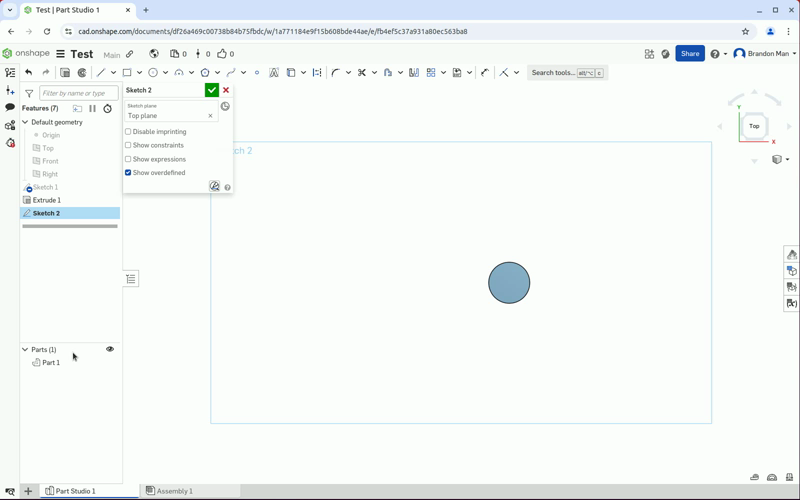
key(y)
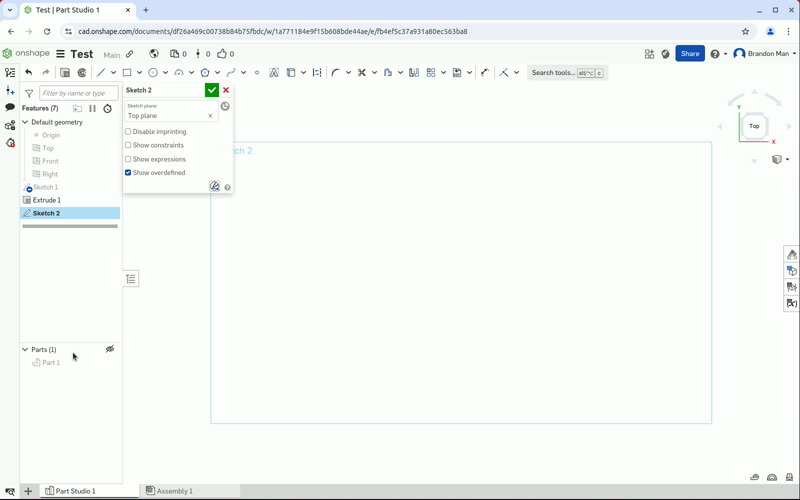
key(c)
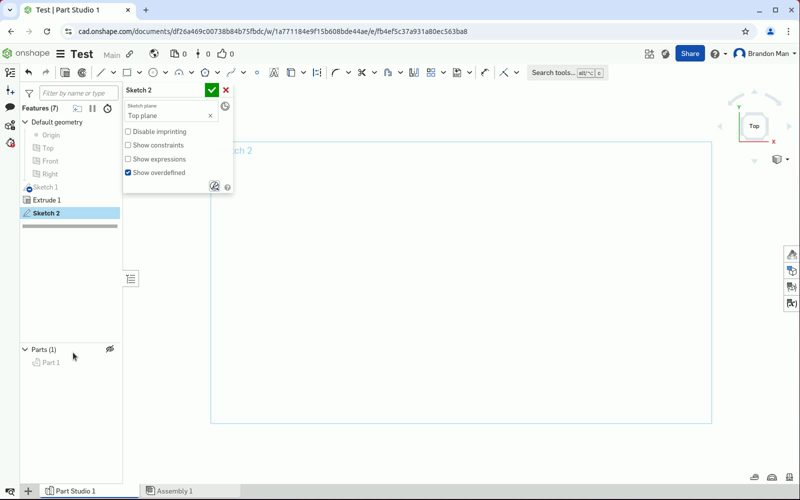
key_down(shift)
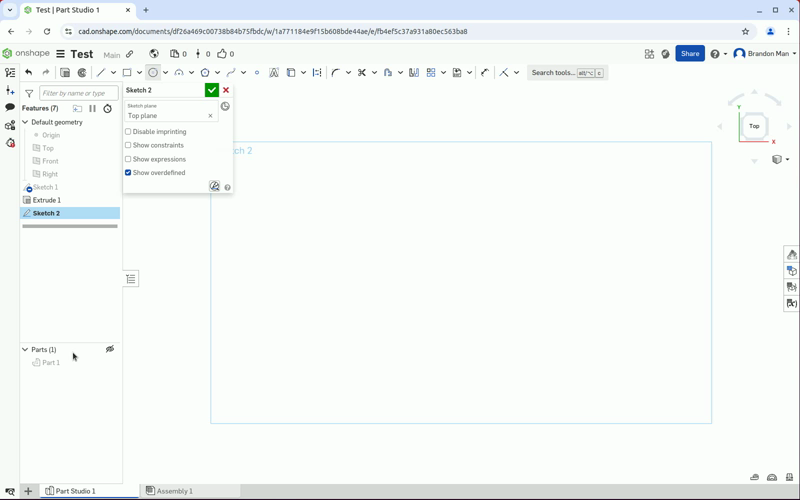
mouse_move(461, 282)
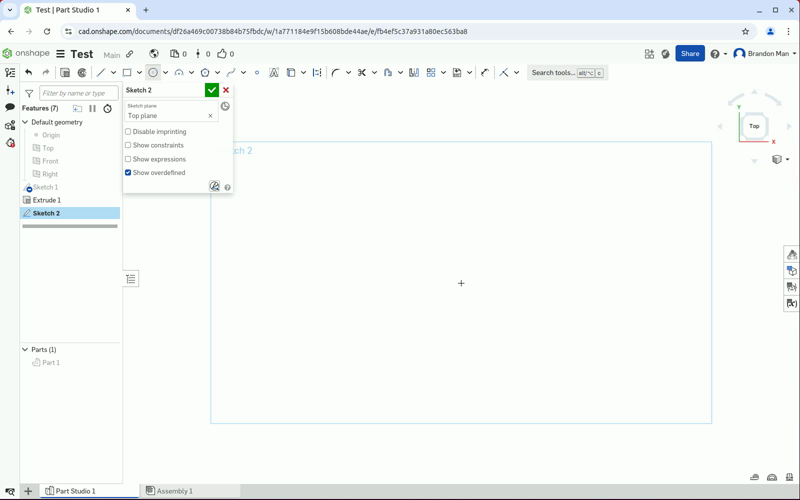
click(461, 282)
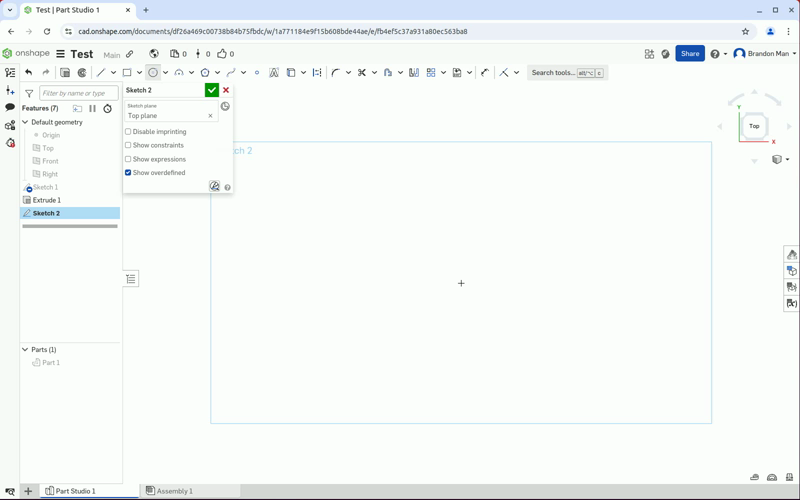
key_up(shift)
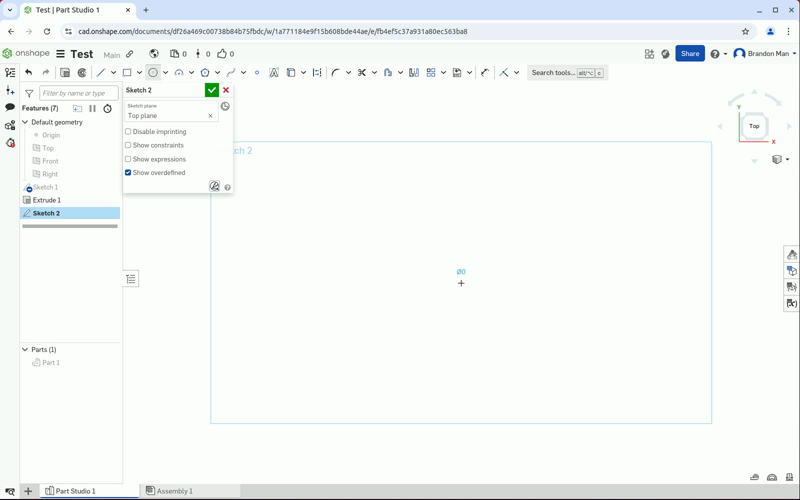
mouse_move(481, 282)
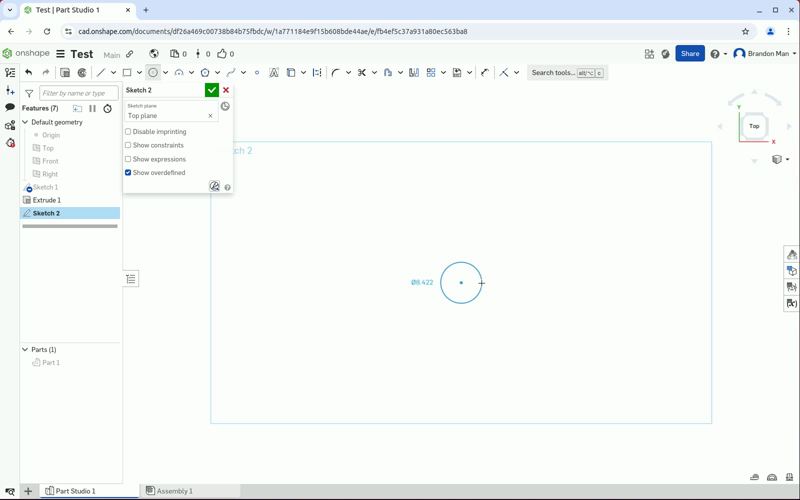
click(481, 282)
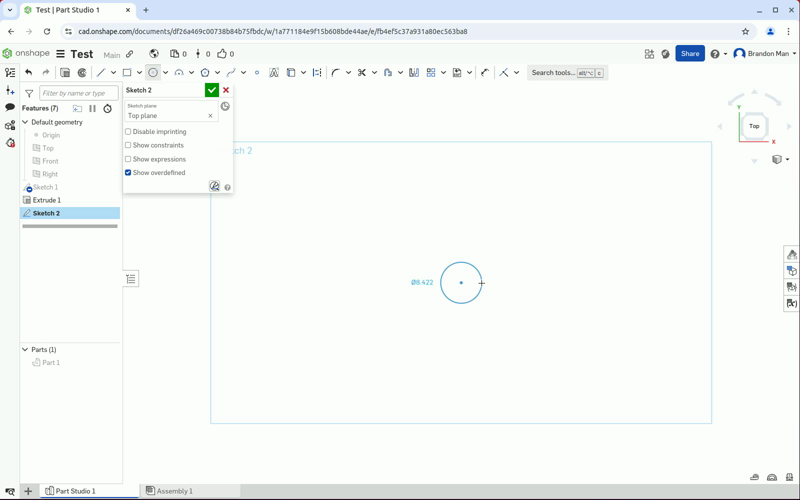
key(esc)
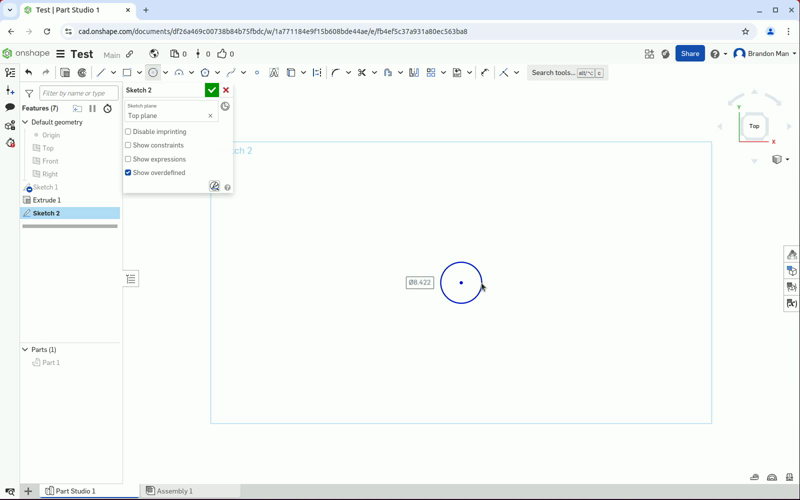
mouse_move(447, 279)
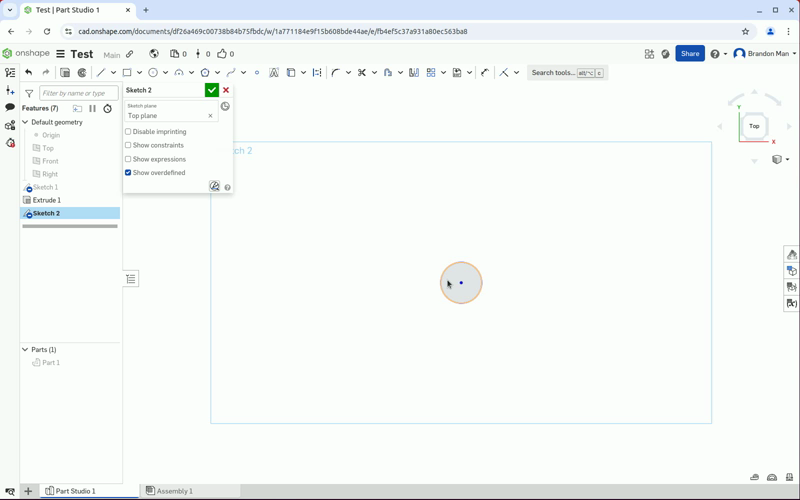
scroll(6)
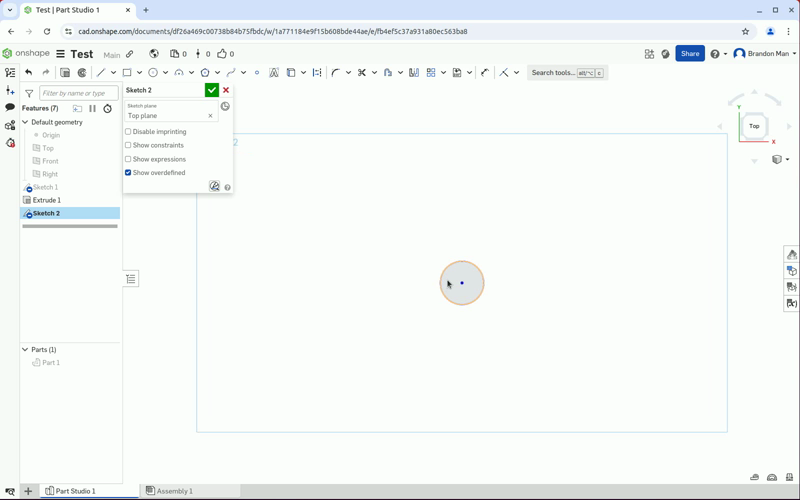
scroll(6)
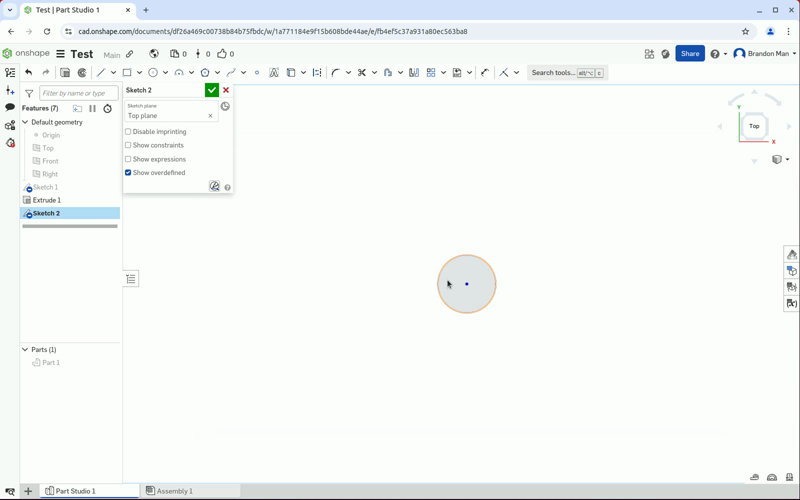
scroll(6)
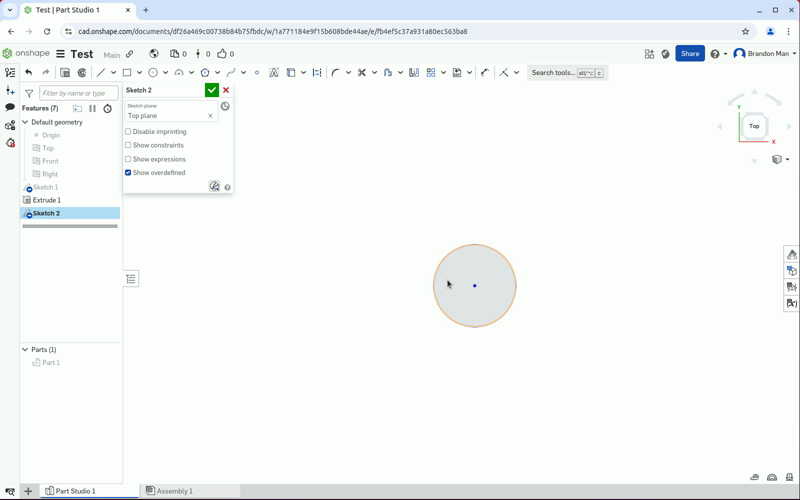
scroll(6)
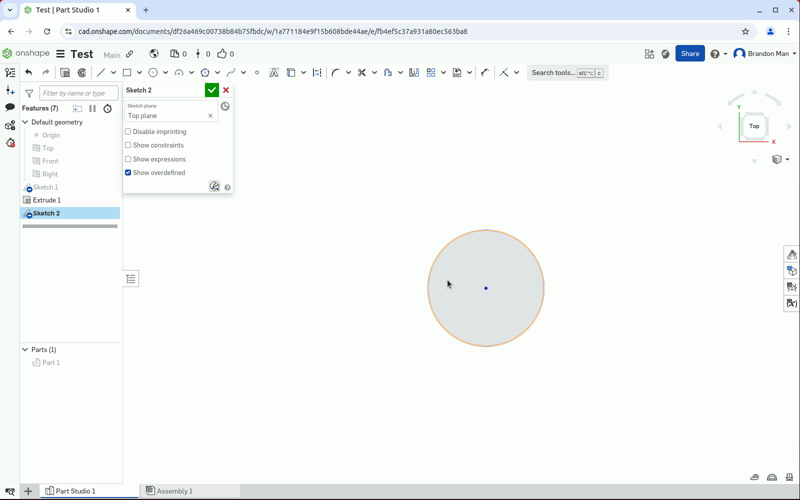
scroll(6)
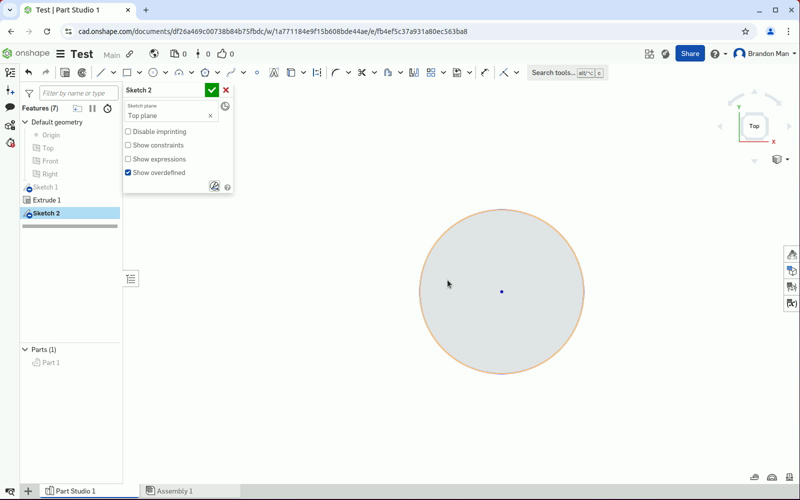
scroll(6)
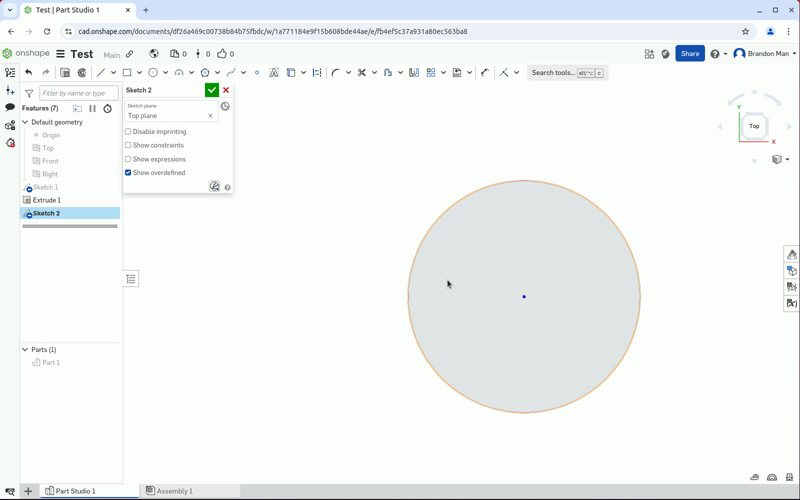
scroll(6)
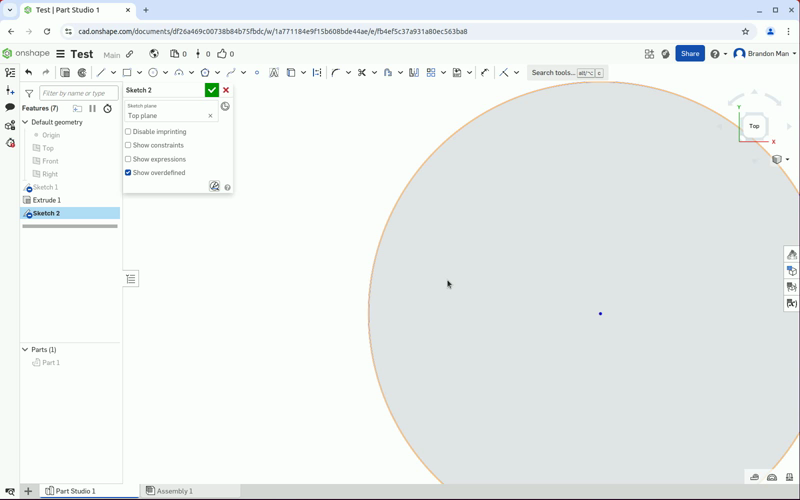
click(447, 279)
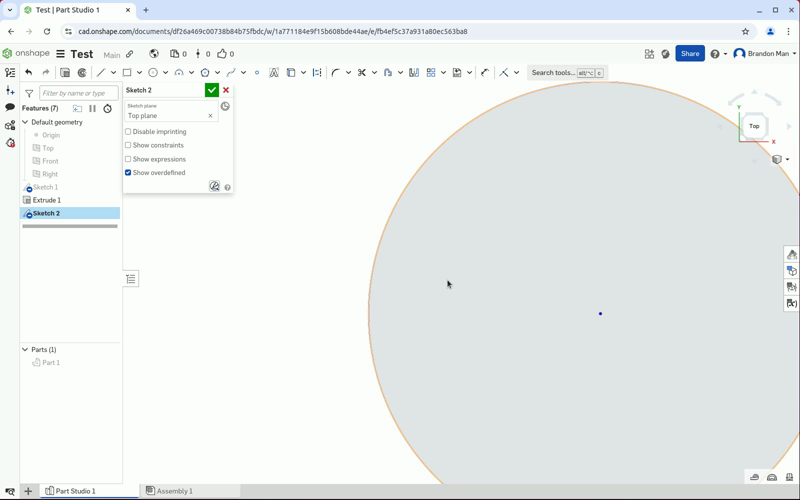
scroll(-6)
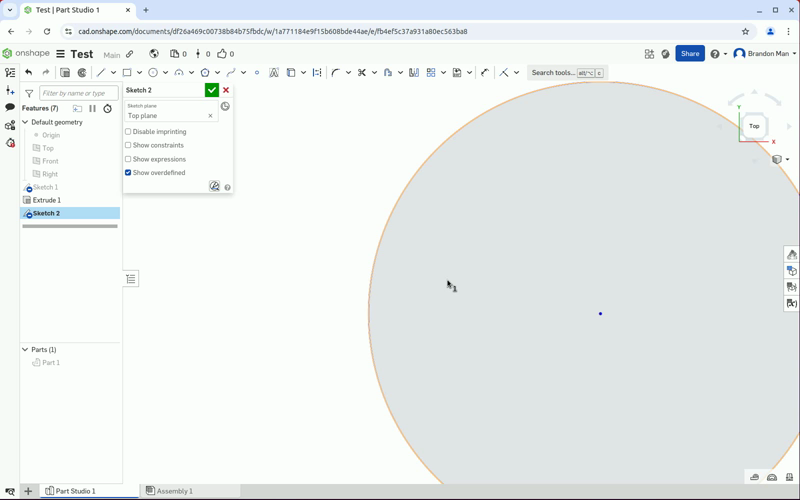
scroll(-6)
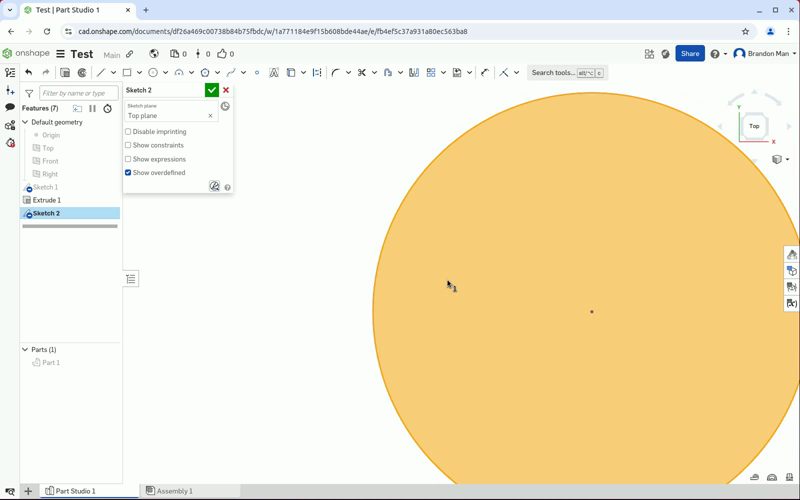
scroll(-6)
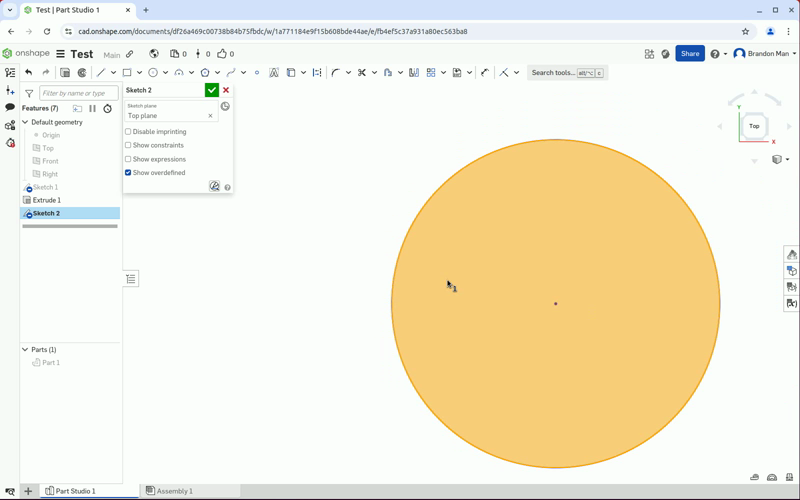
scroll(-6)
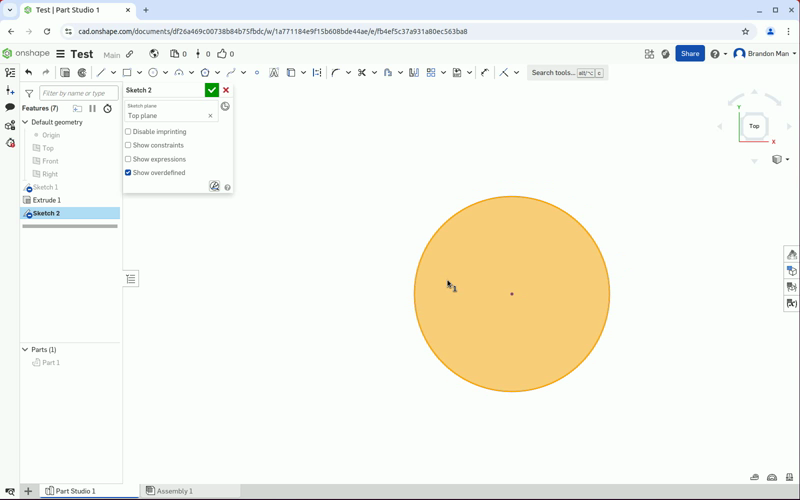
scroll(-6)
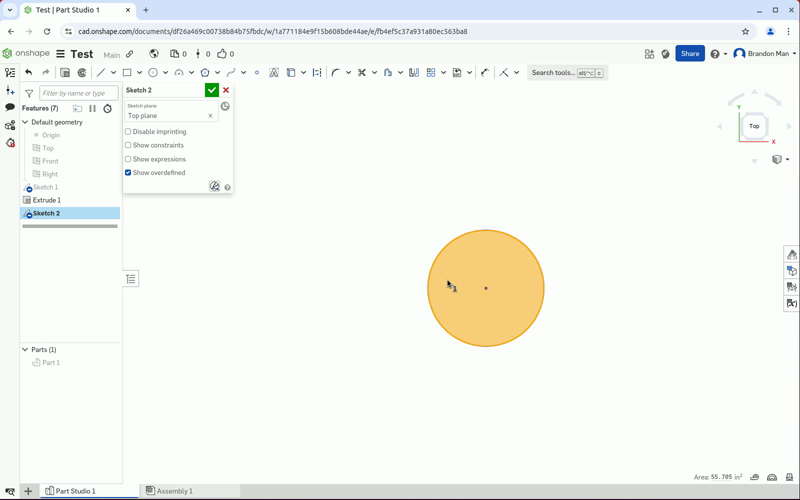
scroll(-6)
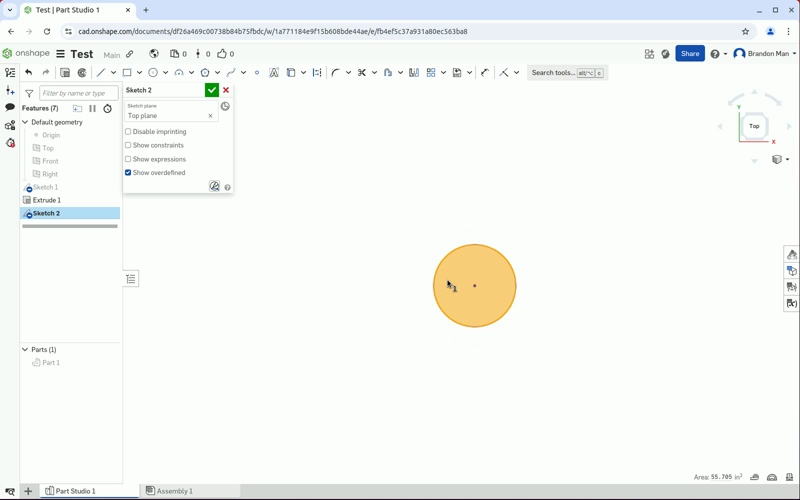
scroll(-6)
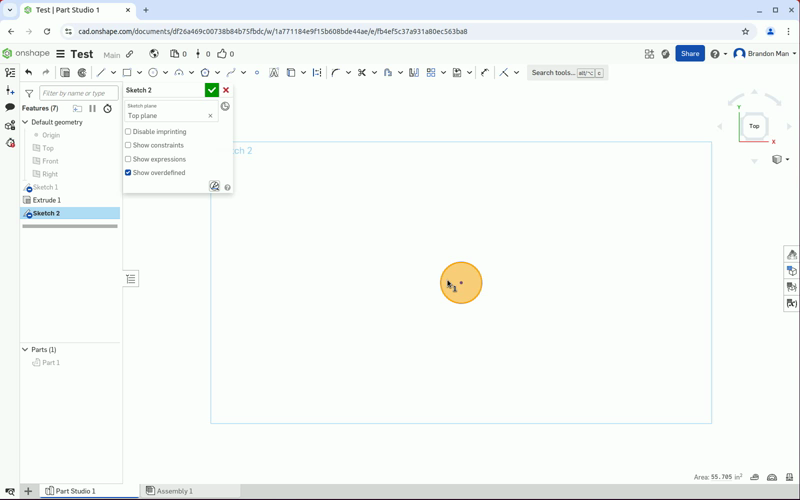
mouse_move(73, 352)
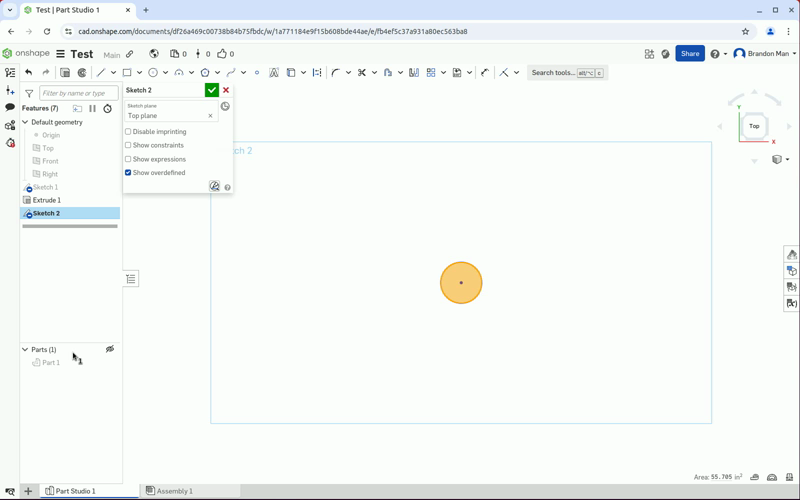
key(shift+y)
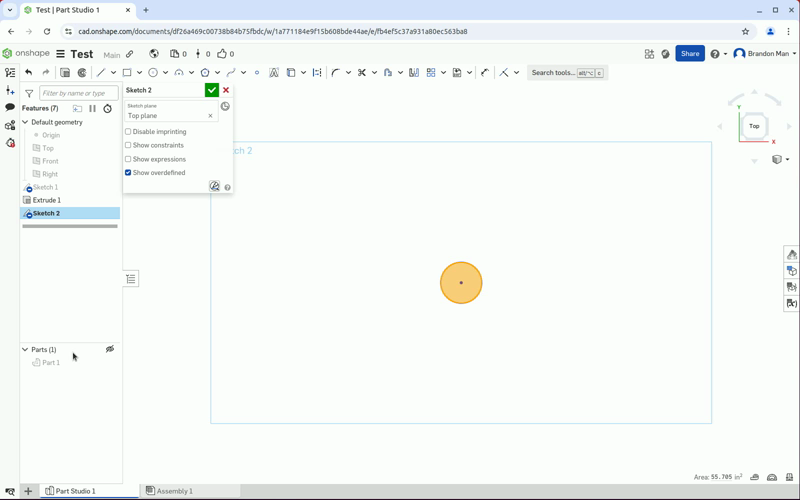
key(shift+e)
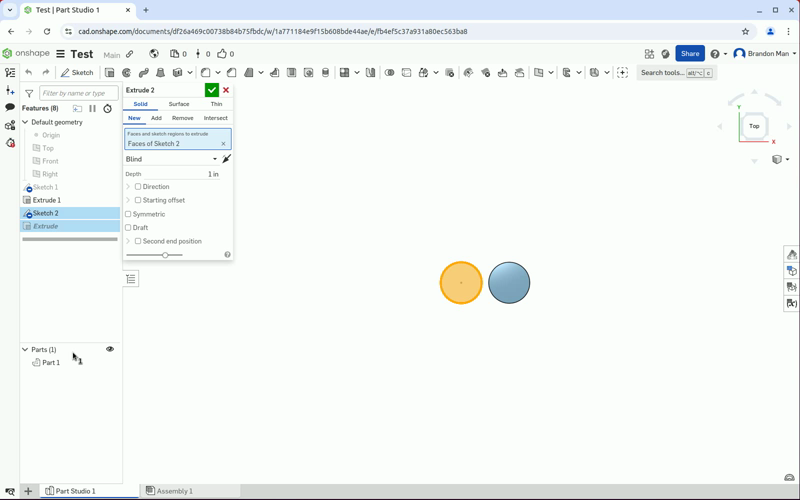
mouse_move(143, 106)
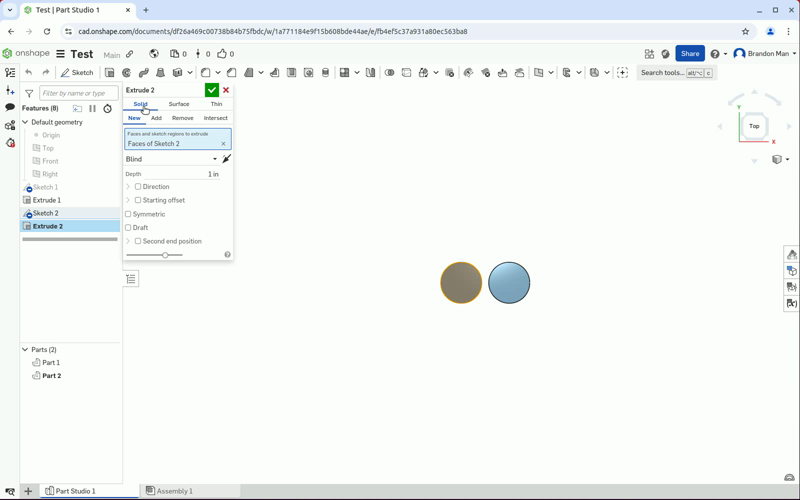
click(143, 106)
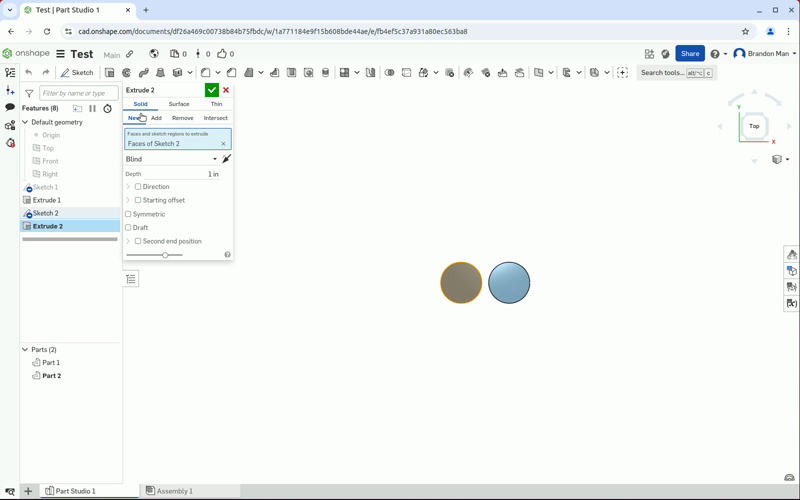
mouse_move(137, 120)
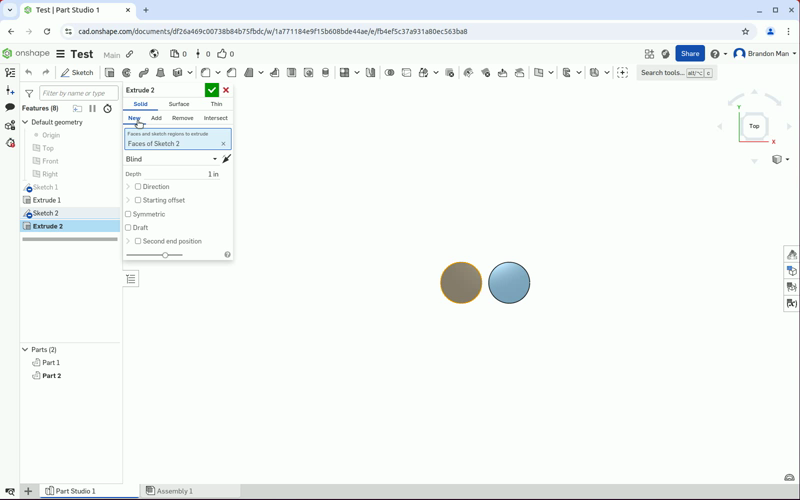
click(137, 120)
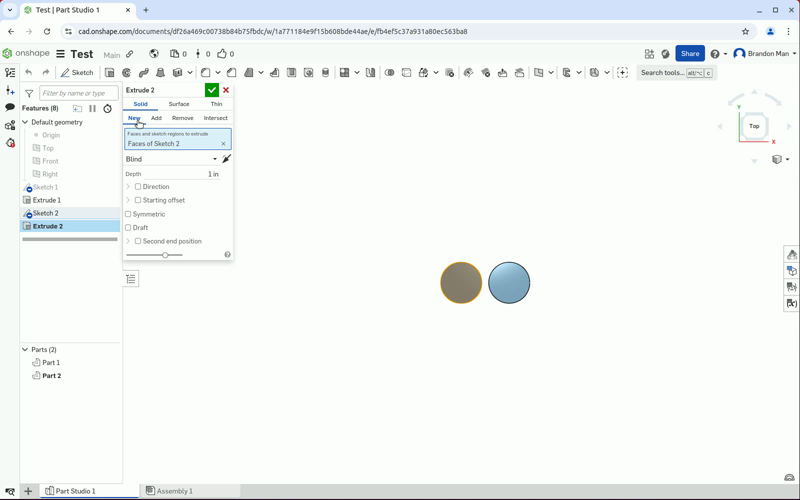
key(tab, 4)
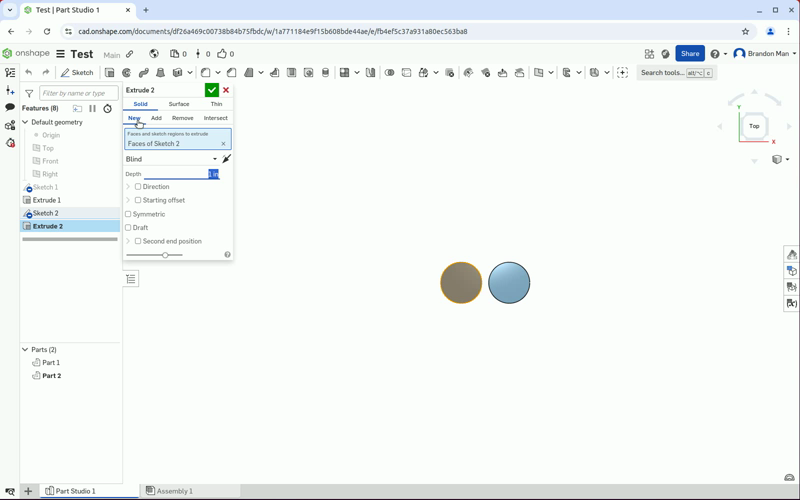
text(8.184)
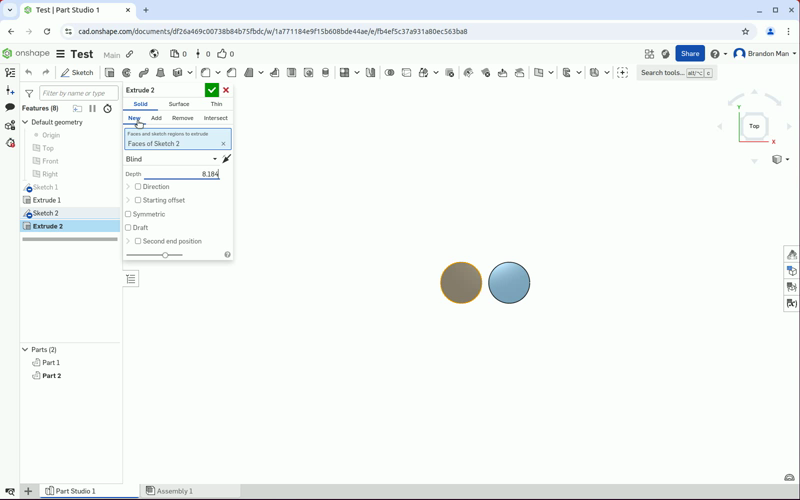
key(enter)
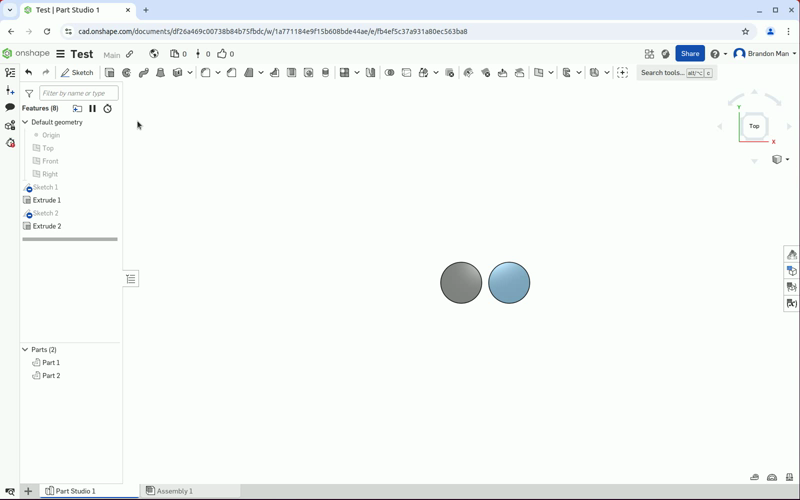
key(shift+h)
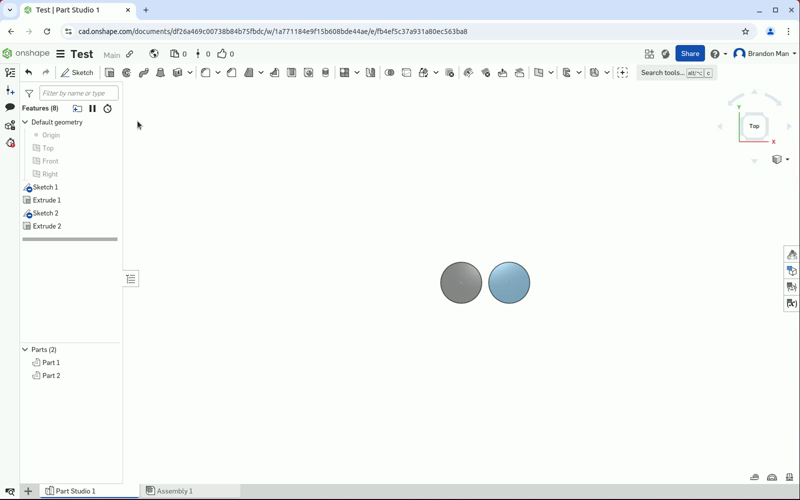
key(shift+h)
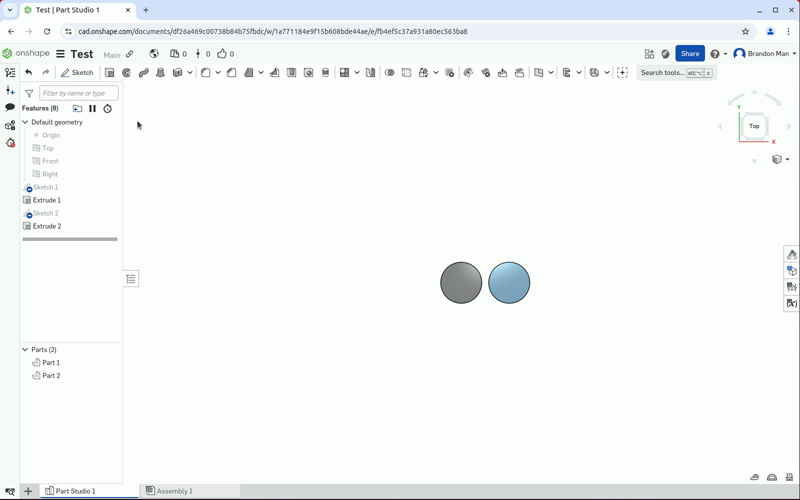
mouse_move(73, 189)
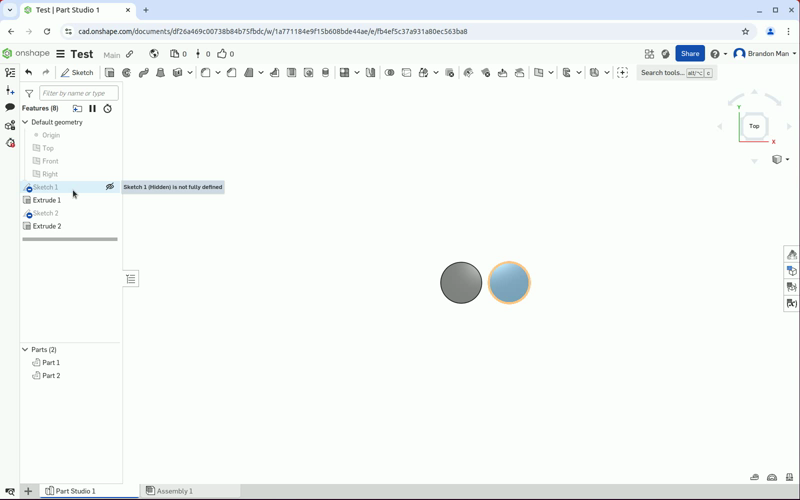
click(73, 189)
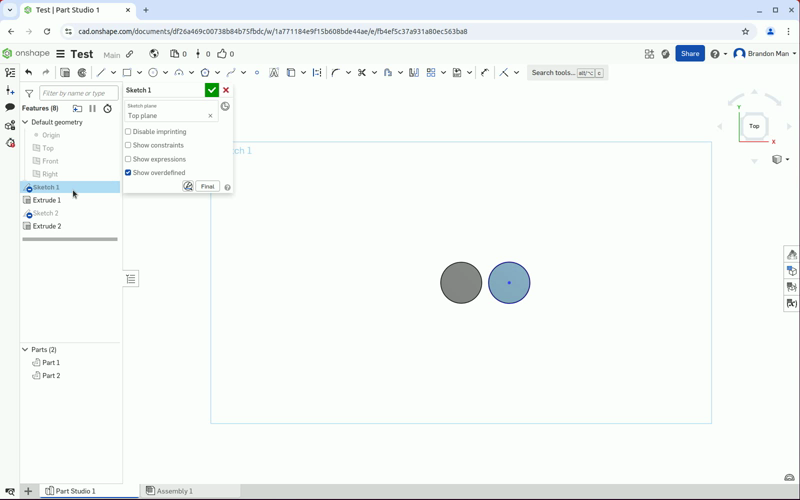
mouse_move(229, 92)
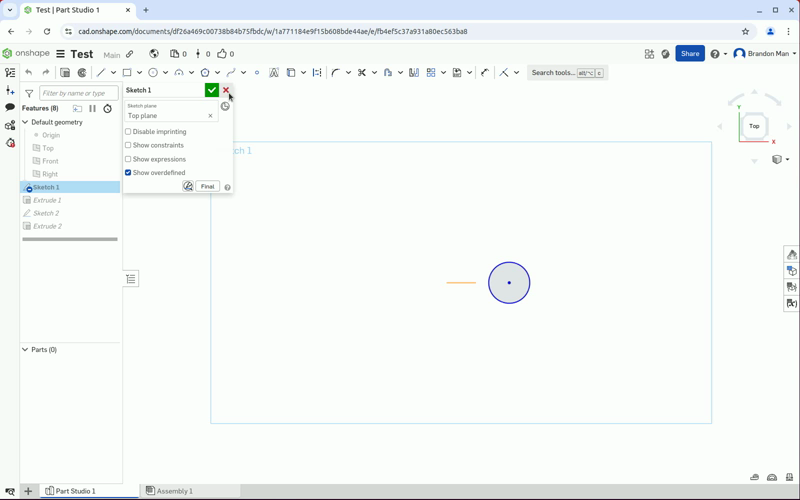
click(229, 92)
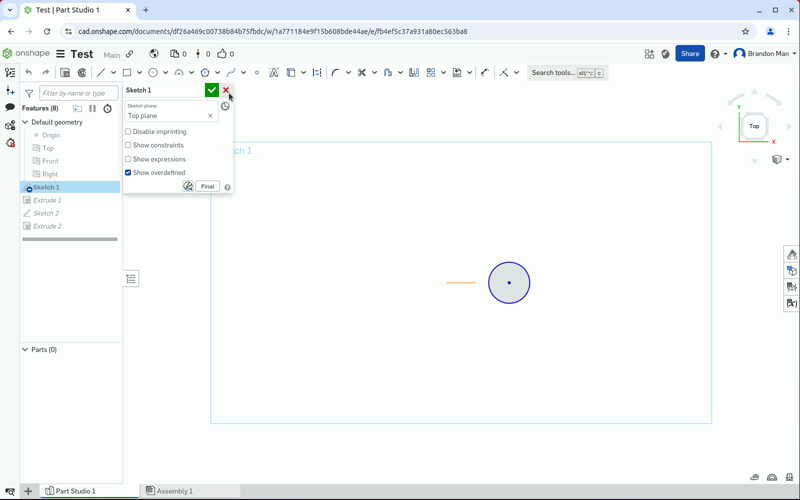
key(shift+s)
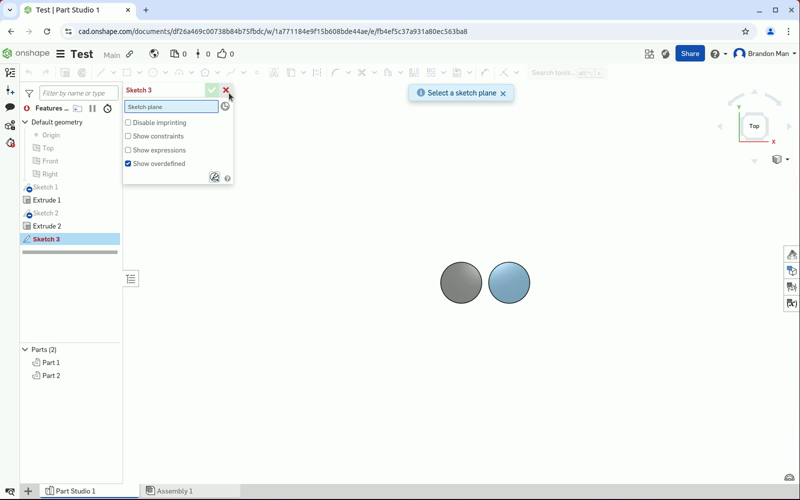
mouse_move(73, 150)
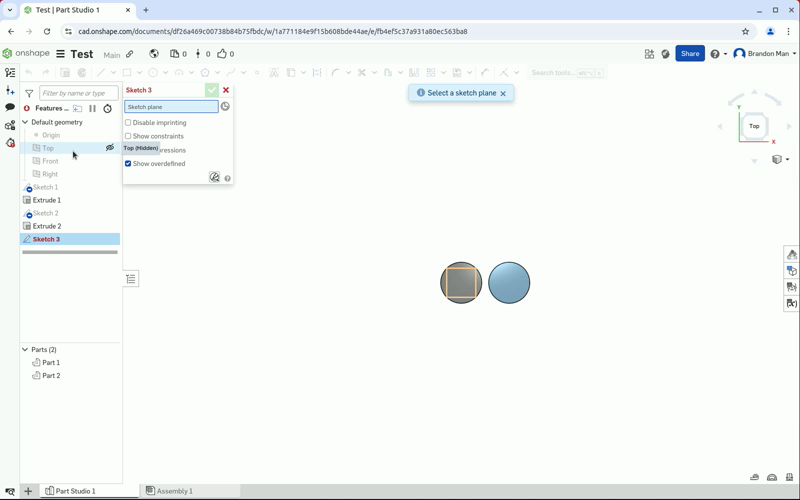
click(73, 150)
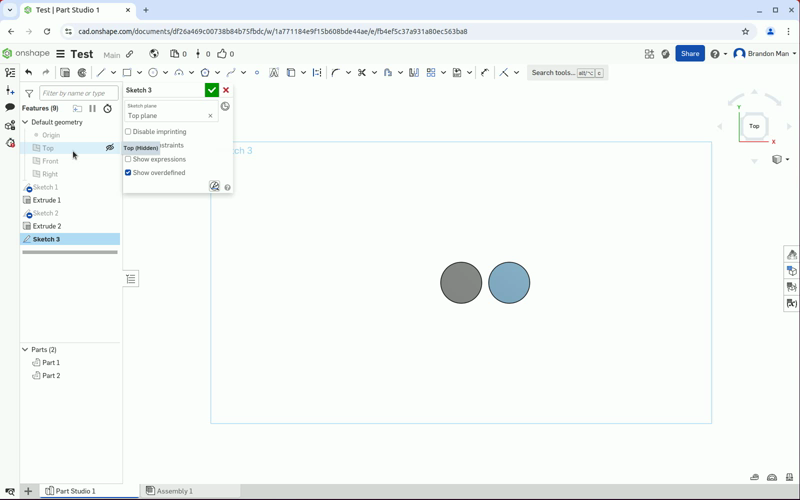
mouse_move(73, 352)
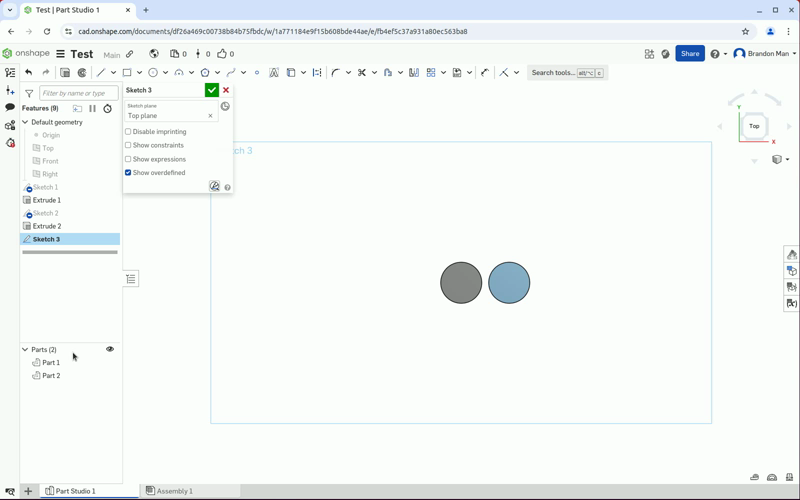
key(y)
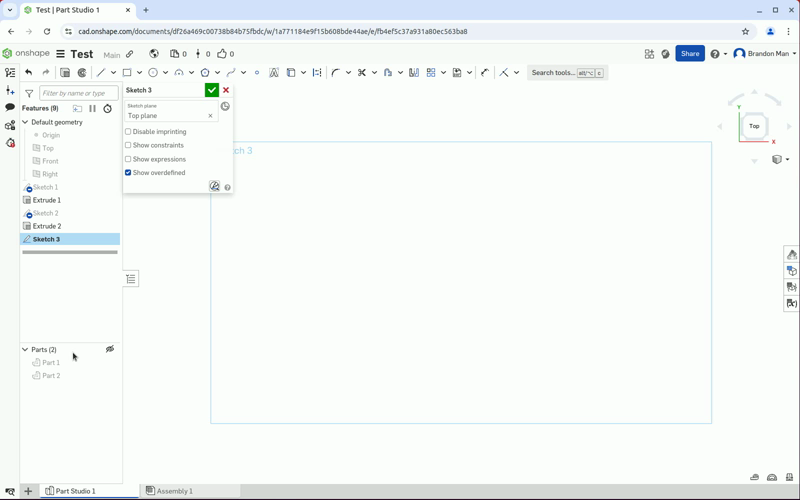
key(c)
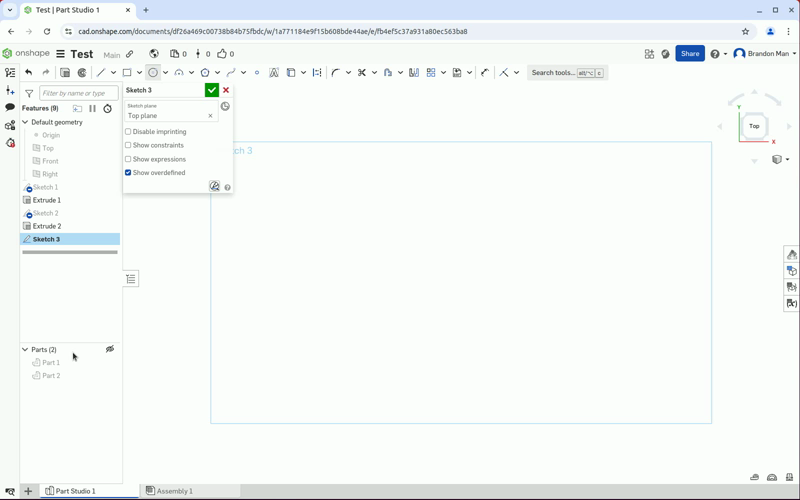
key_down(shift)
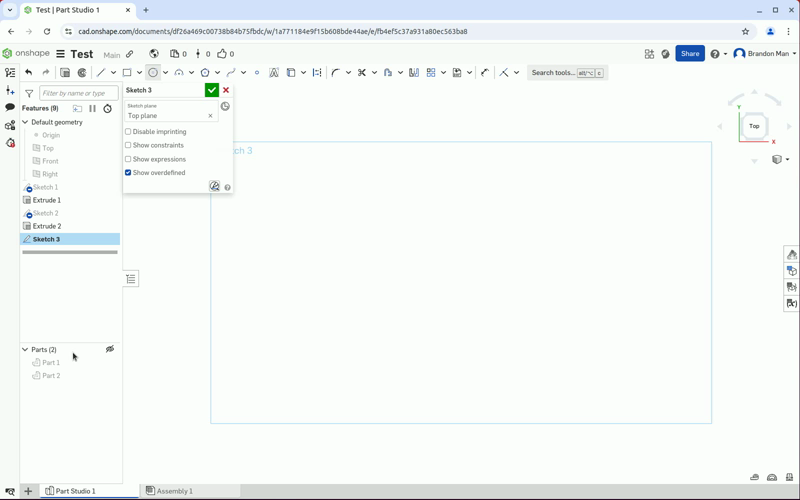
mouse_move(413, 282)
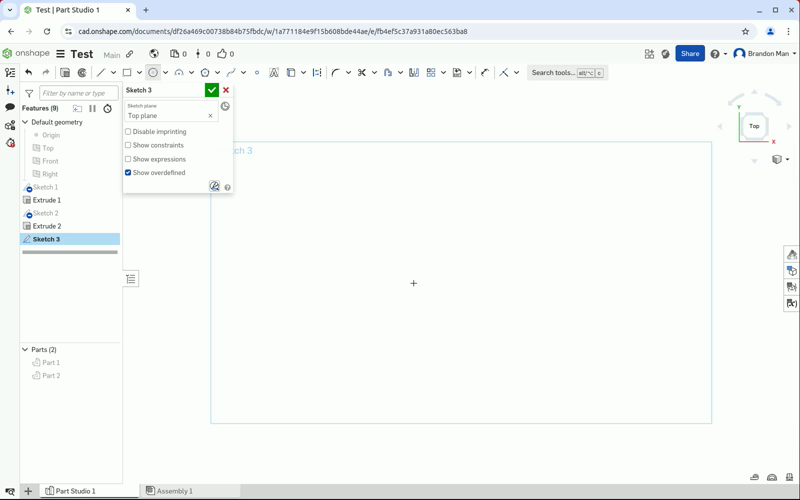
click(413, 282)
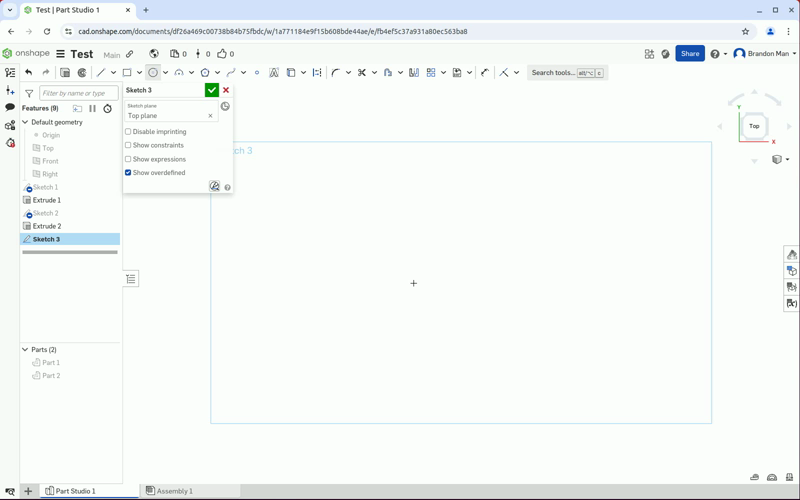
key_up(shift)
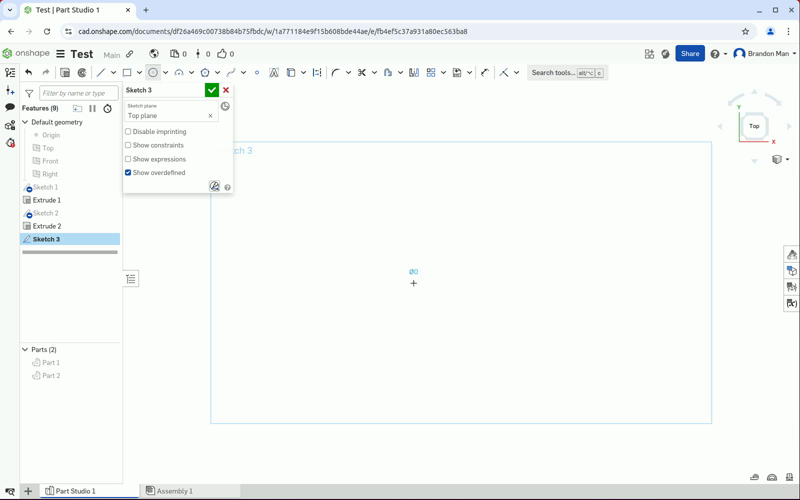
mouse_move(433, 282)
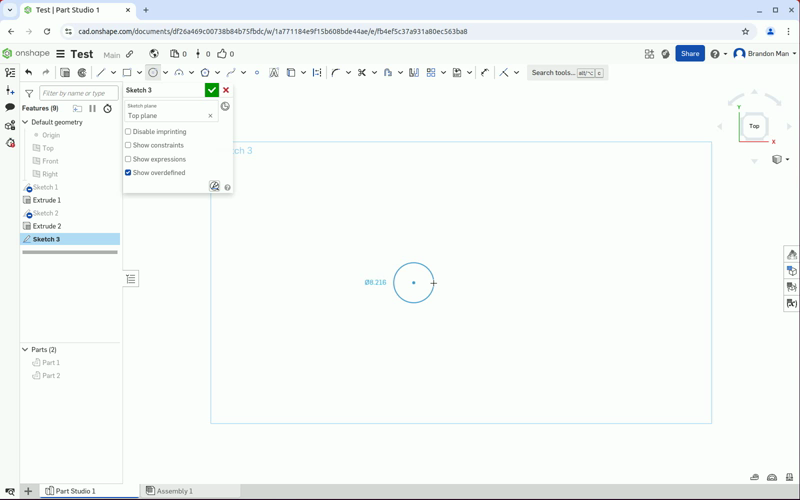
click(433, 282)
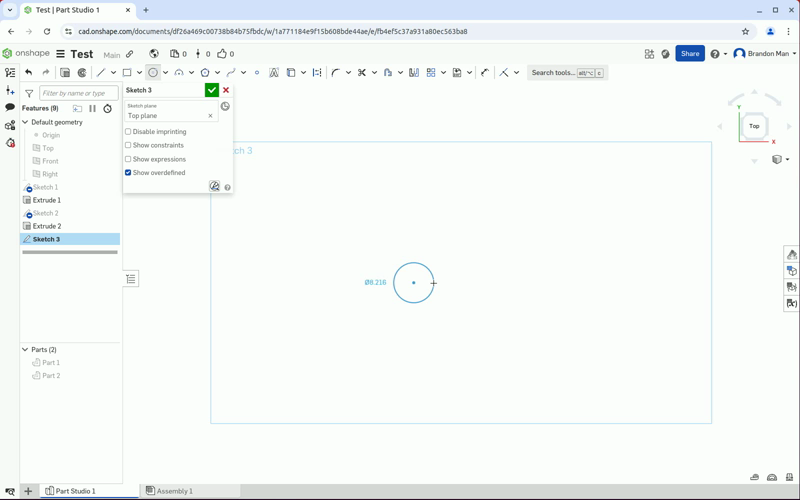
key(esc)
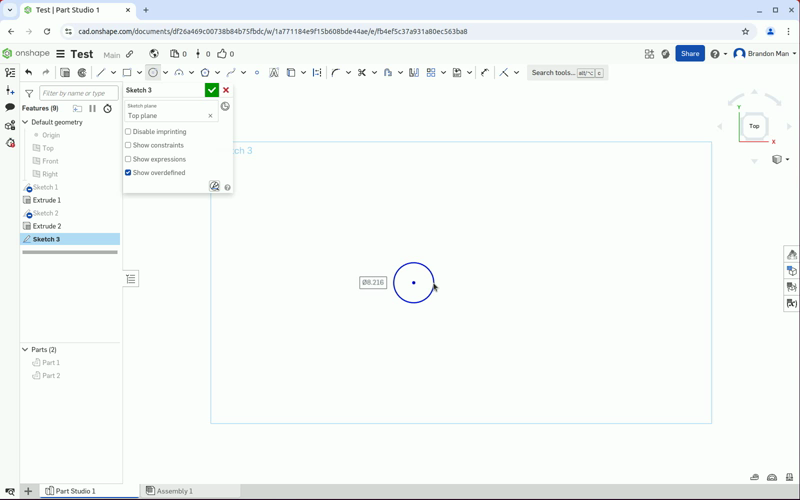
mouse_move(423, 268)
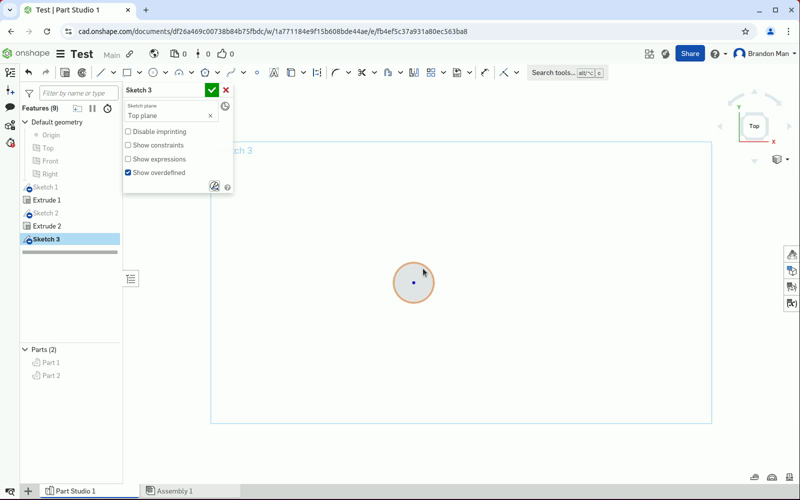
scroll(6)
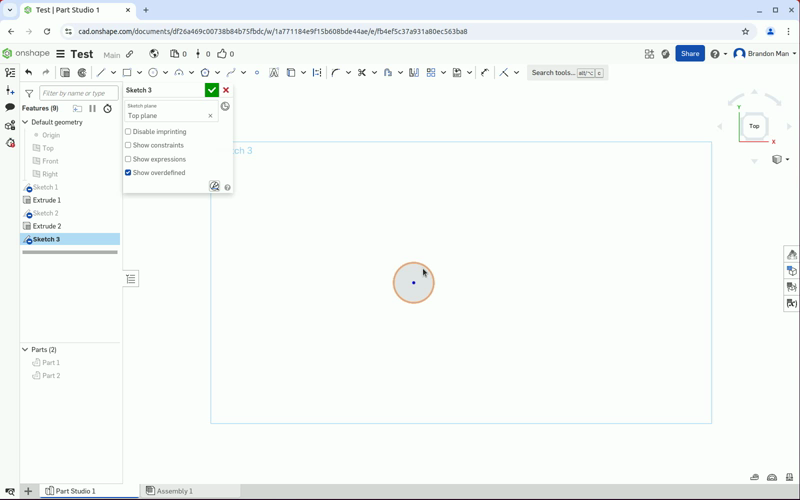
scroll(6)
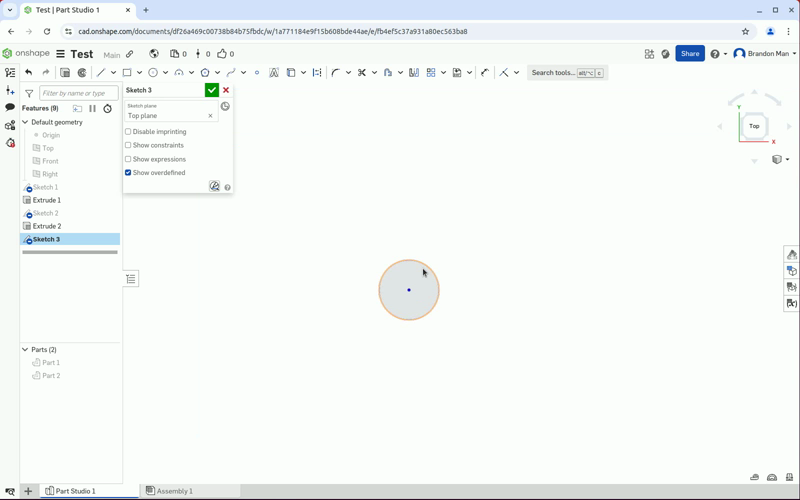
scroll(6)
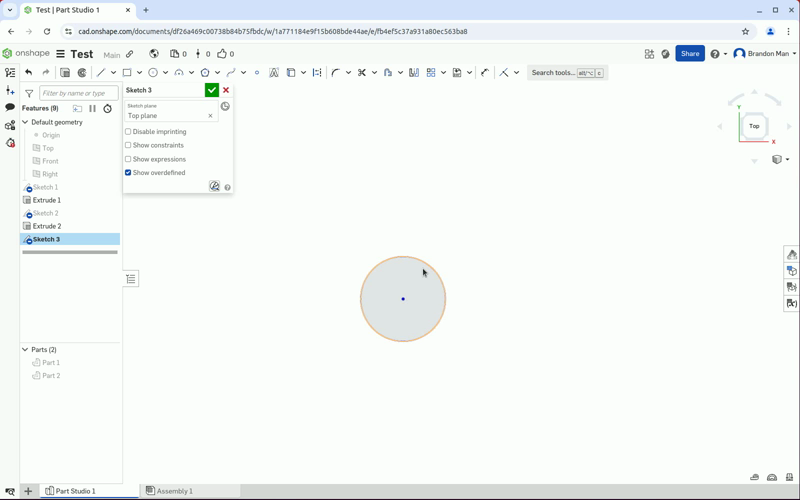
scroll(6)
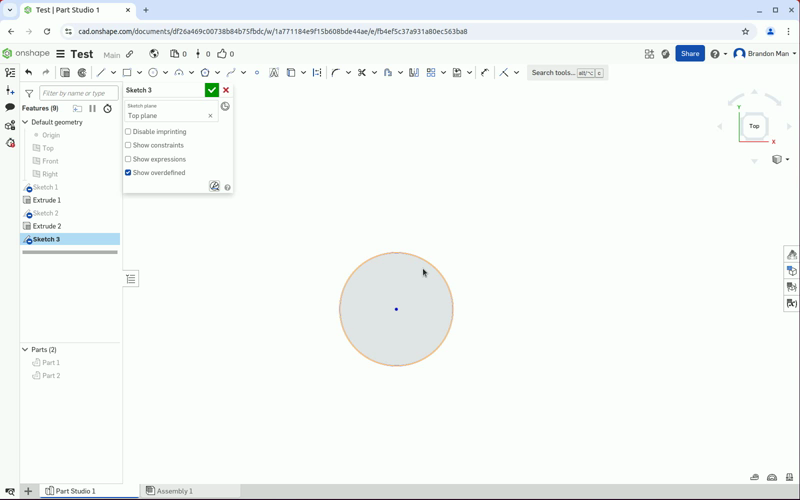
scroll(6)
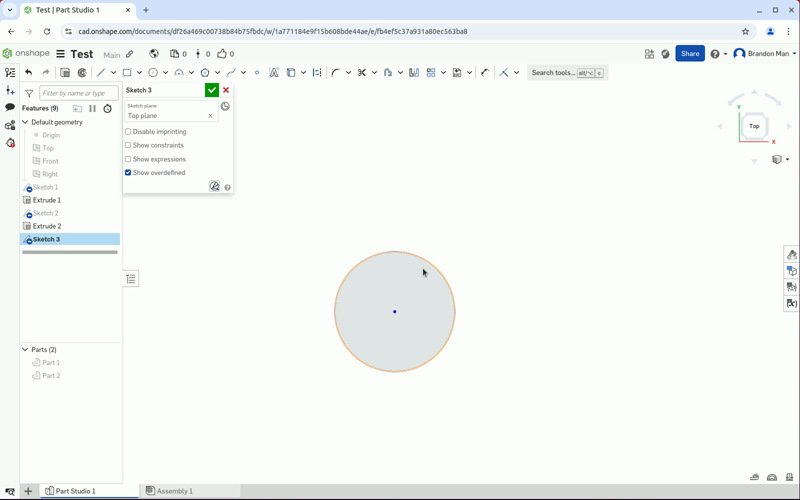
scroll(6)
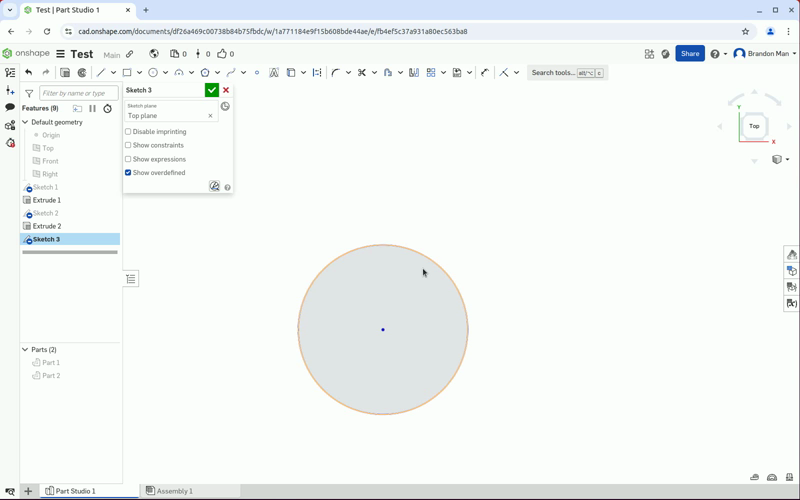
scroll(6)
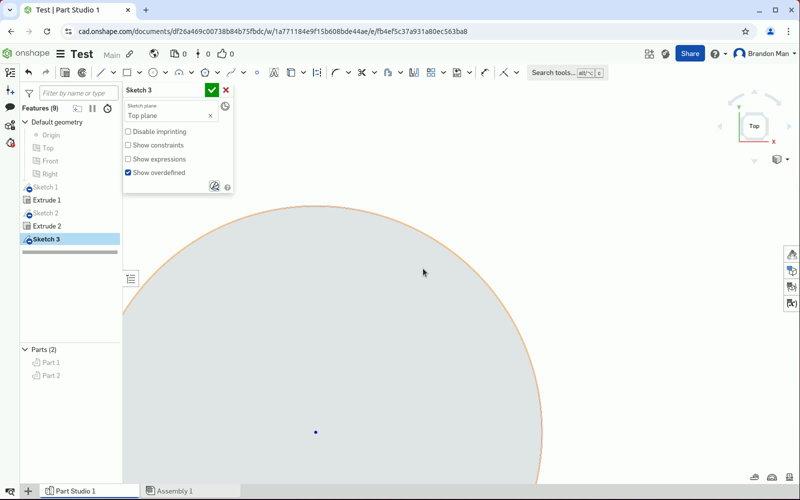
click(423, 268)
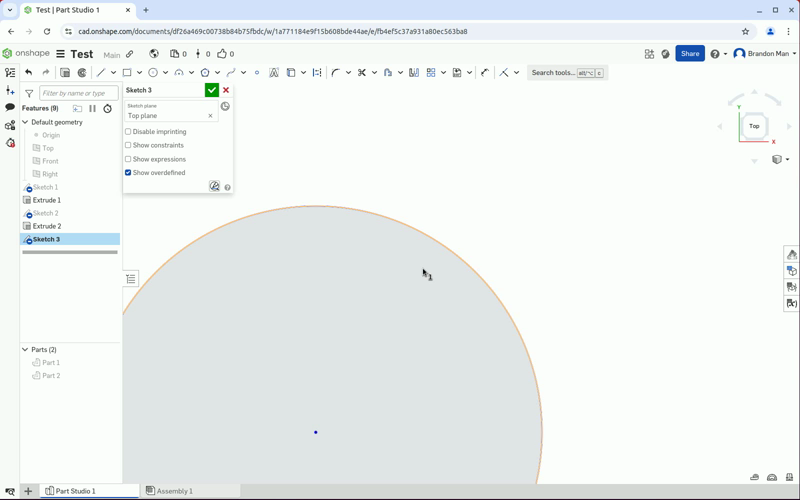
scroll(-6)
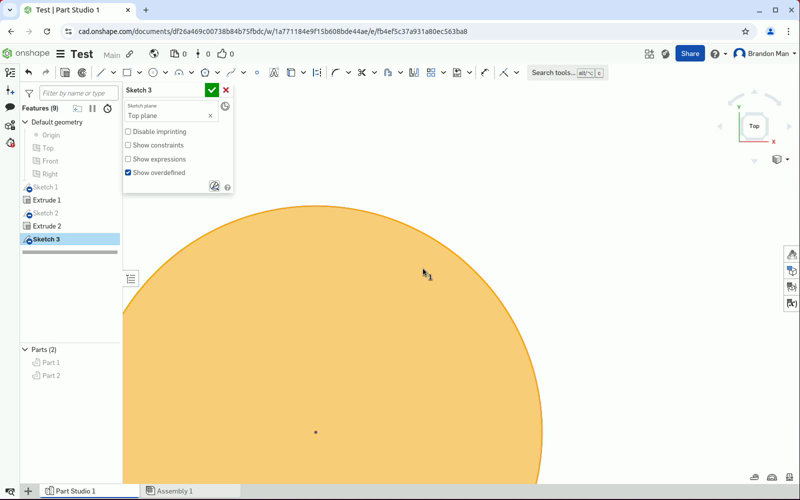
scroll(-6)
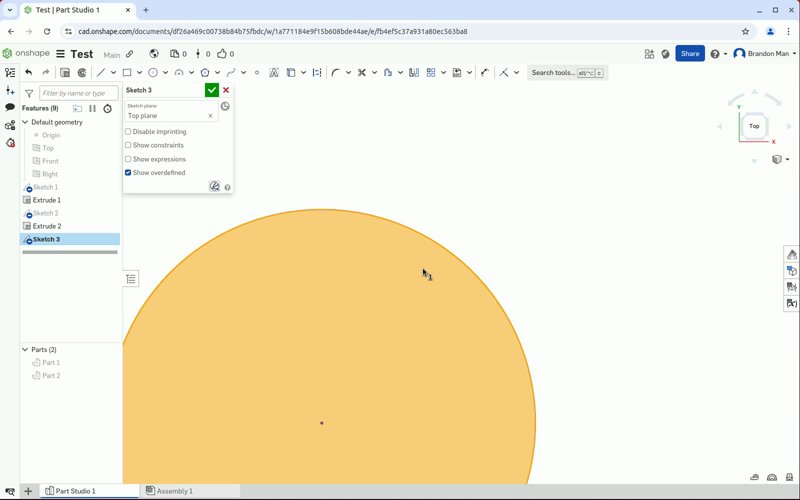
scroll(-6)
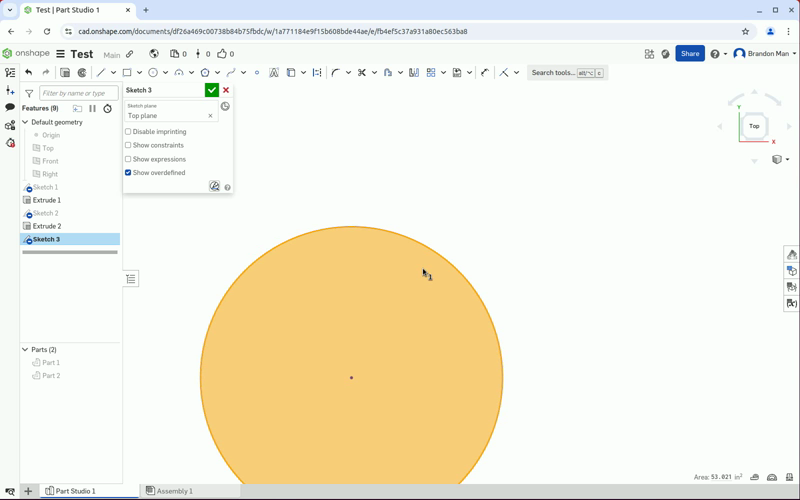
scroll(-6)
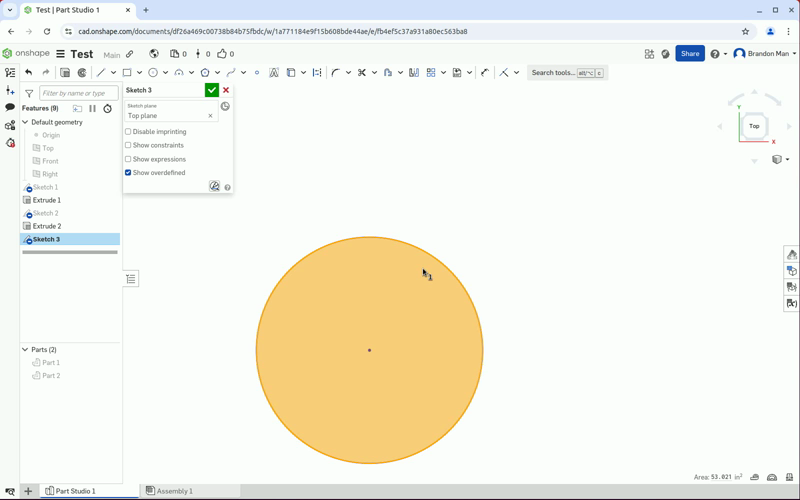
scroll(-6)
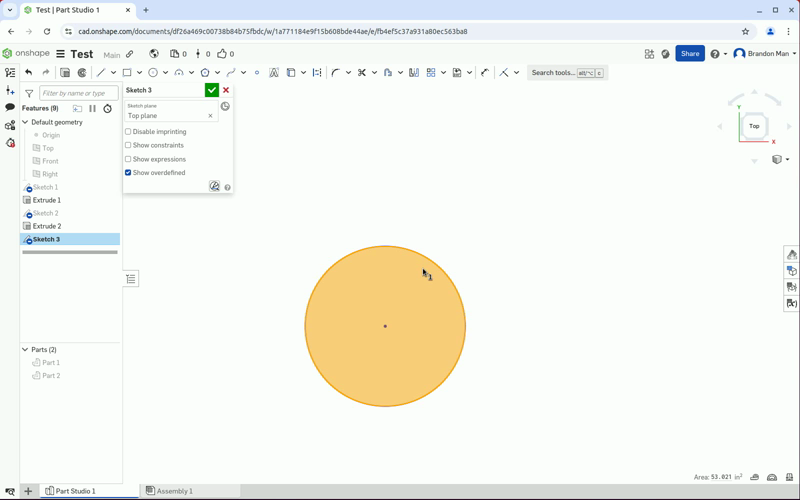
scroll(-6)
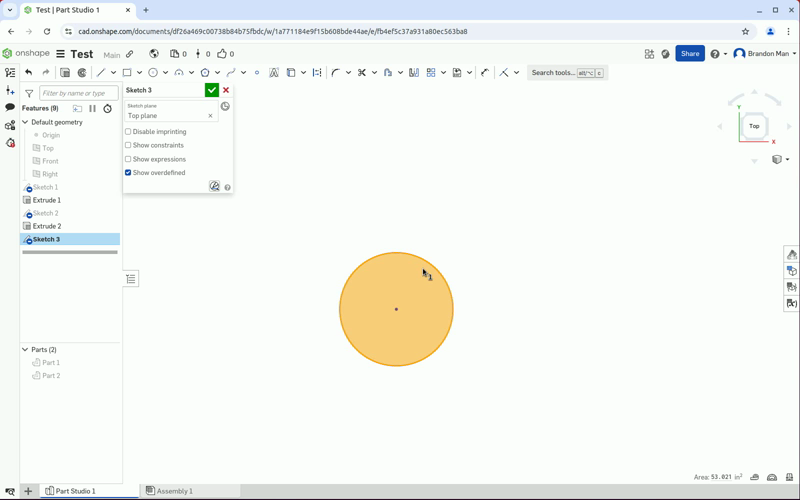
scroll(-6)
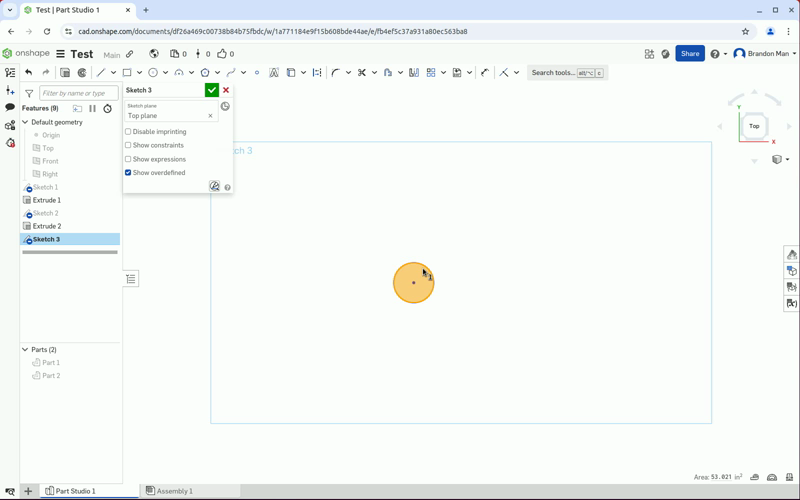
mouse_move(73, 352)
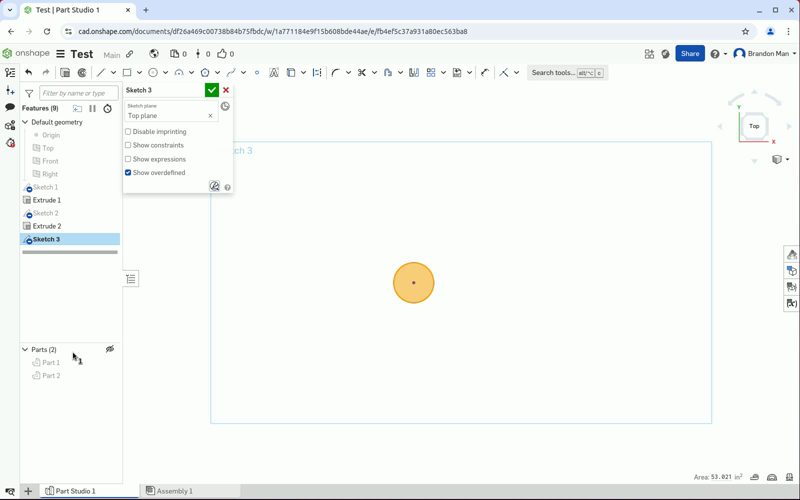
key(shift+y)
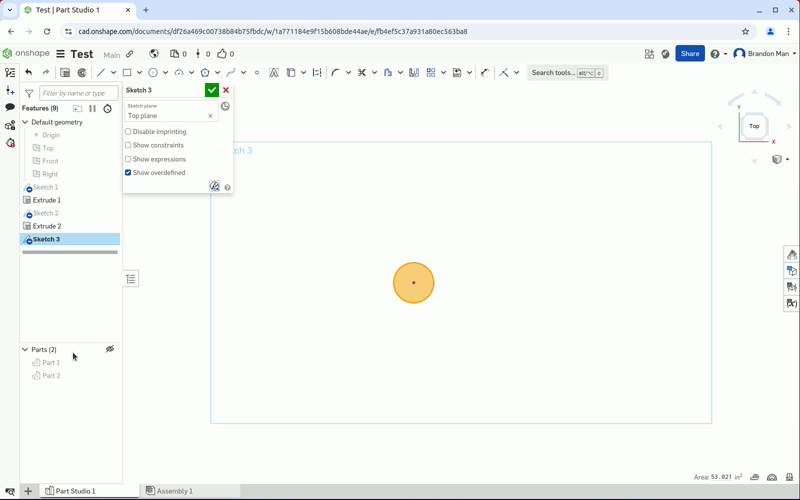
key(shift+e)
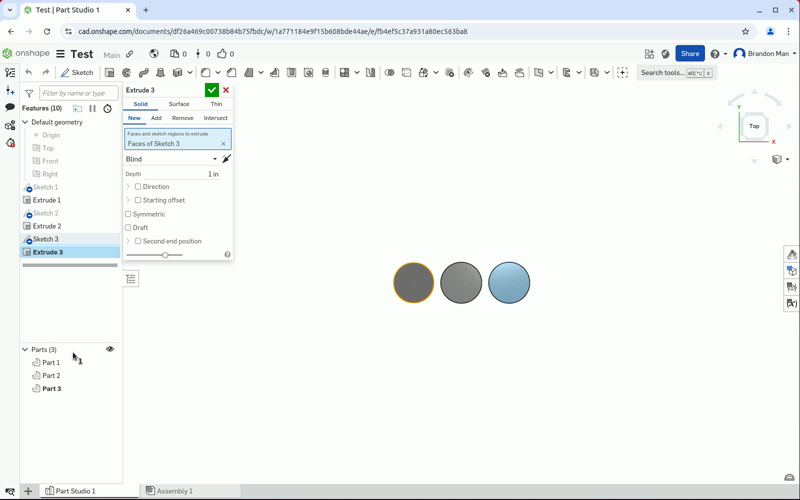
mouse_move(143, 106)
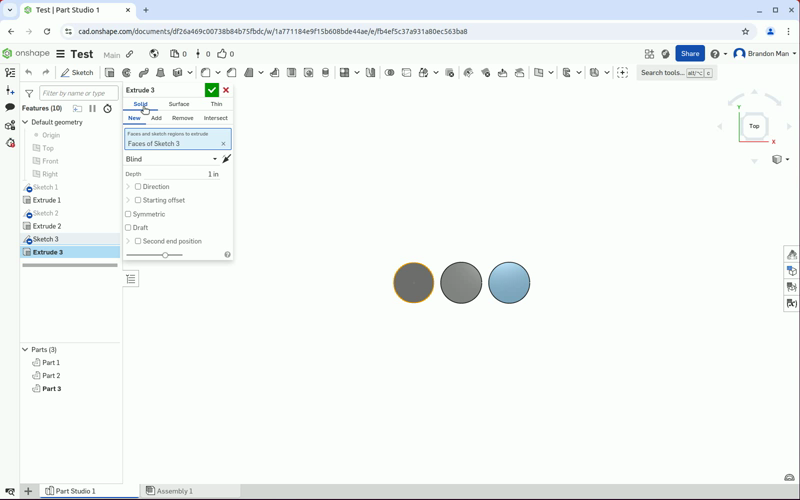
click(143, 106)
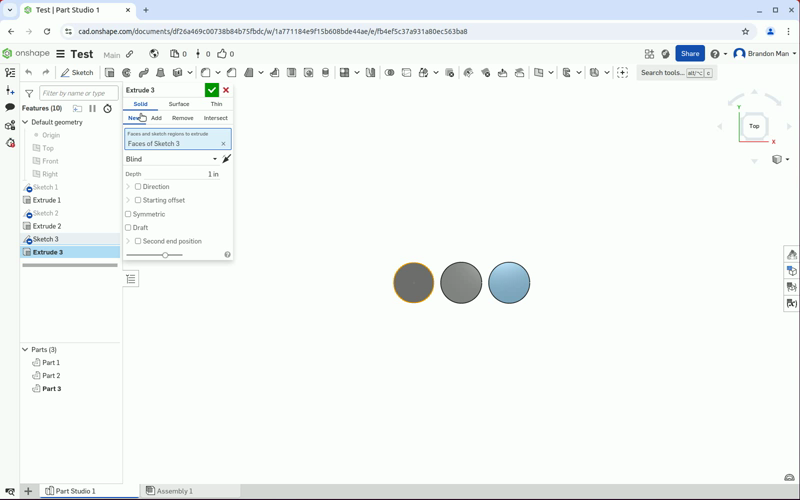
mouse_move(137, 120)
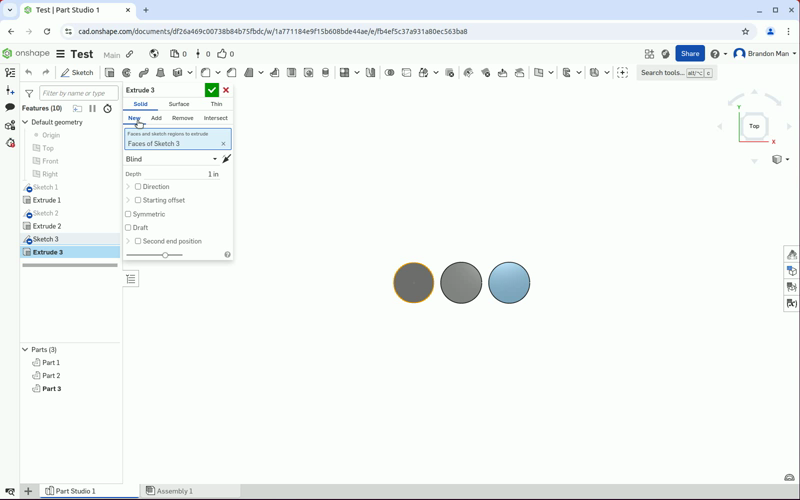
click(137, 120)
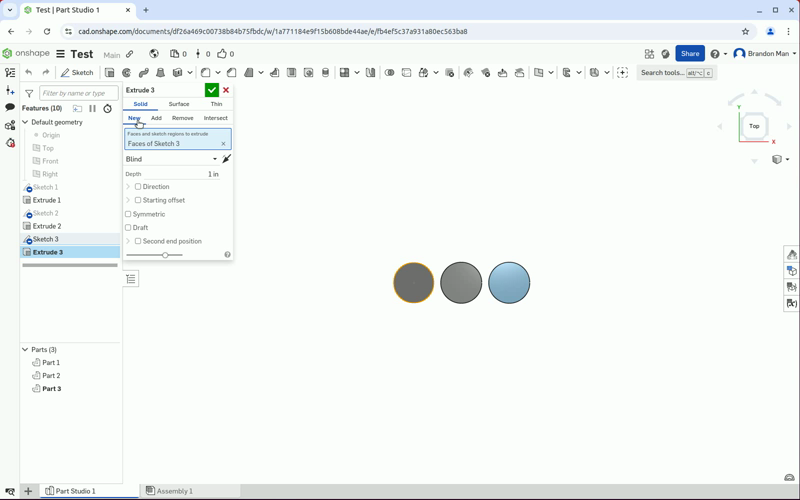
key(tab, 4)
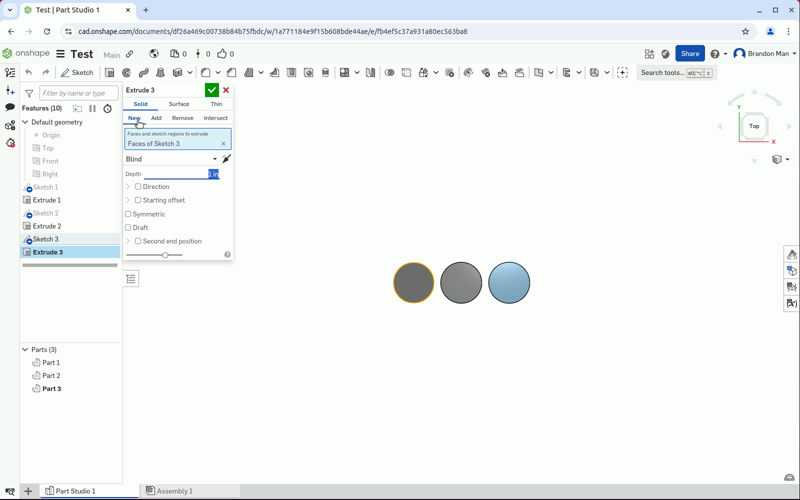
text(7.943)
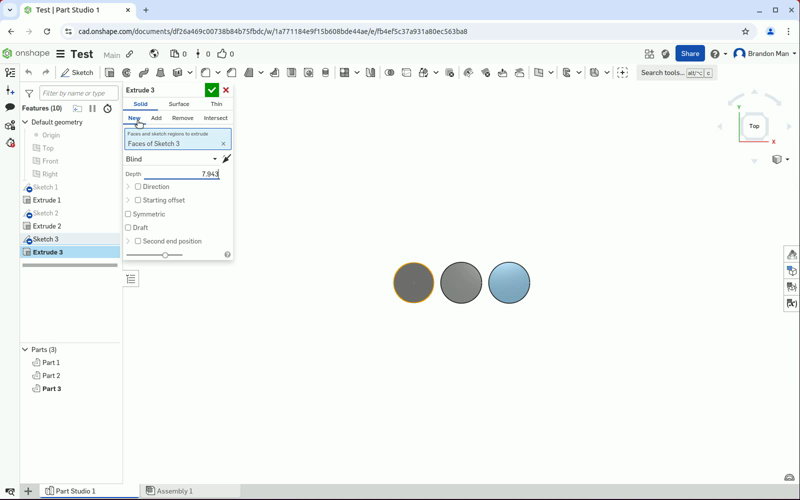
key(enter)
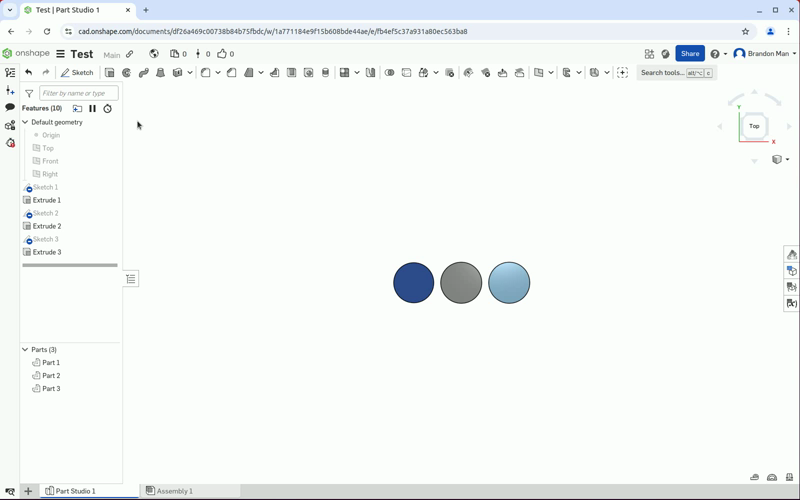
key(shift+h)
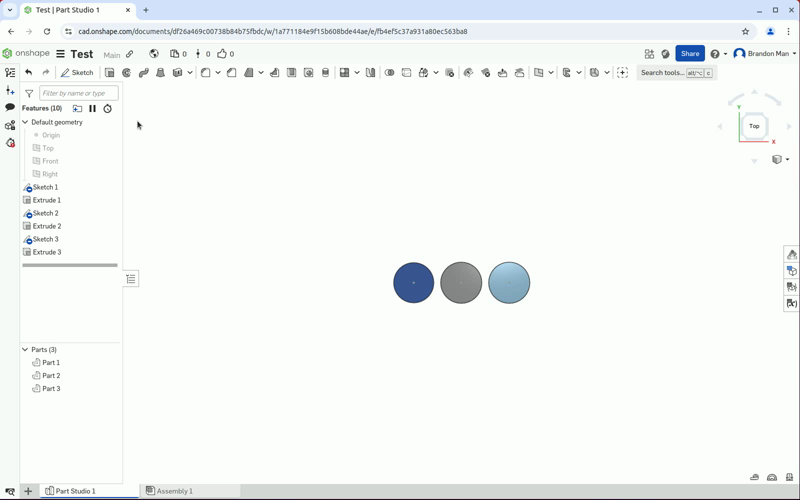
key(shift+h)
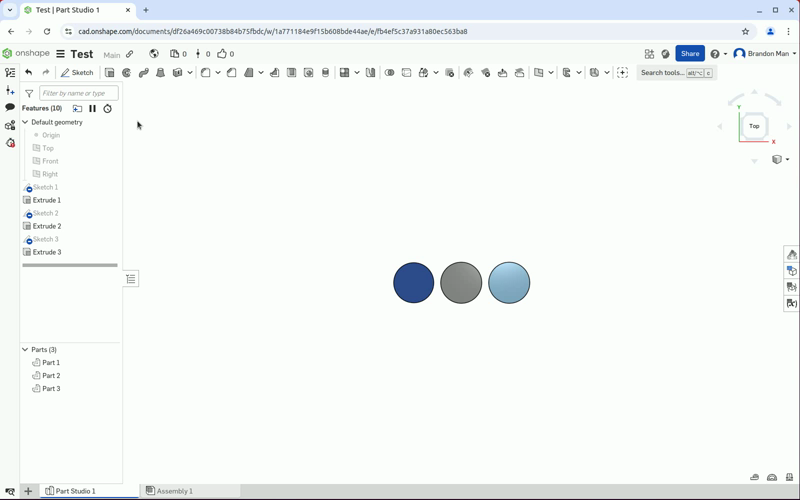
mouse_move(73, 189)
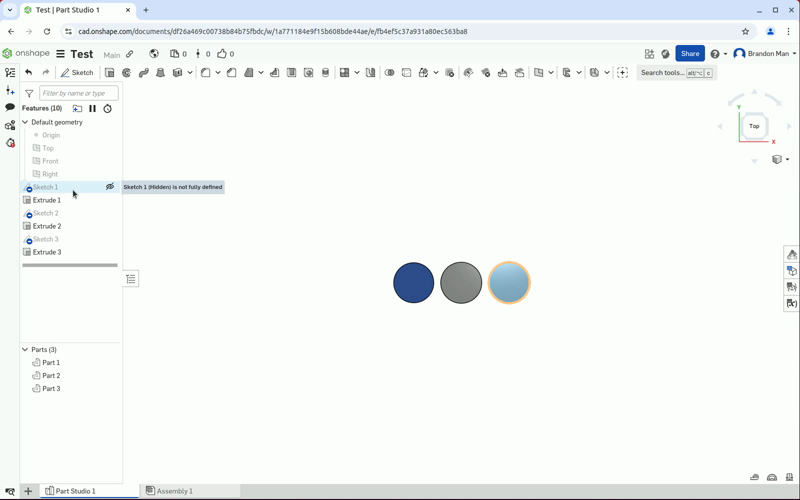
click(73, 189)
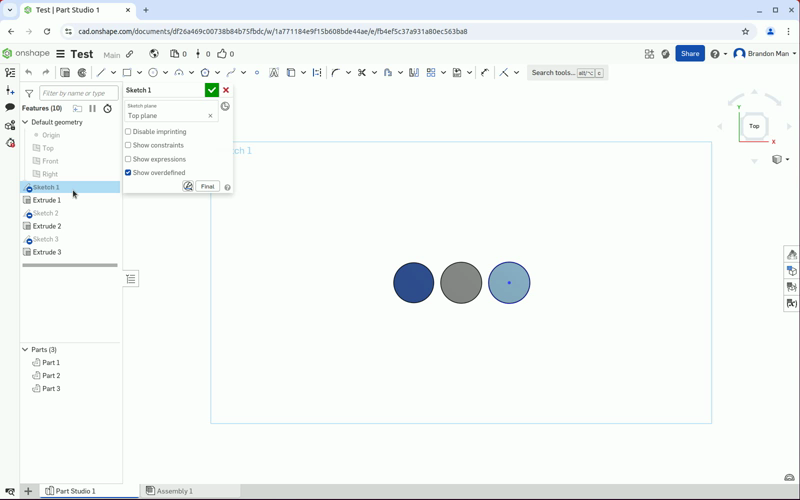
mouse_move(229, 92)
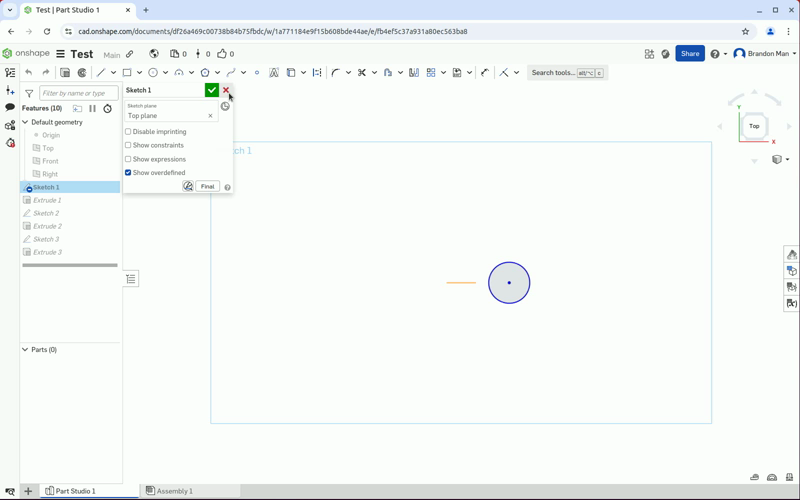
click(229, 92)
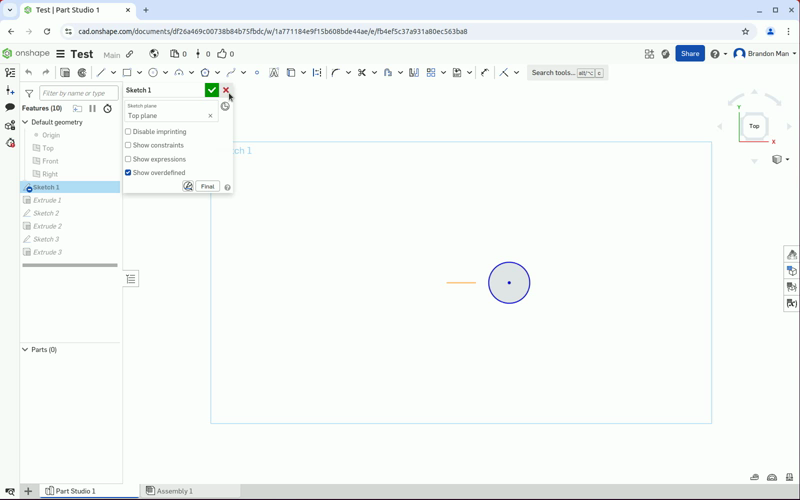
key(shift+s)
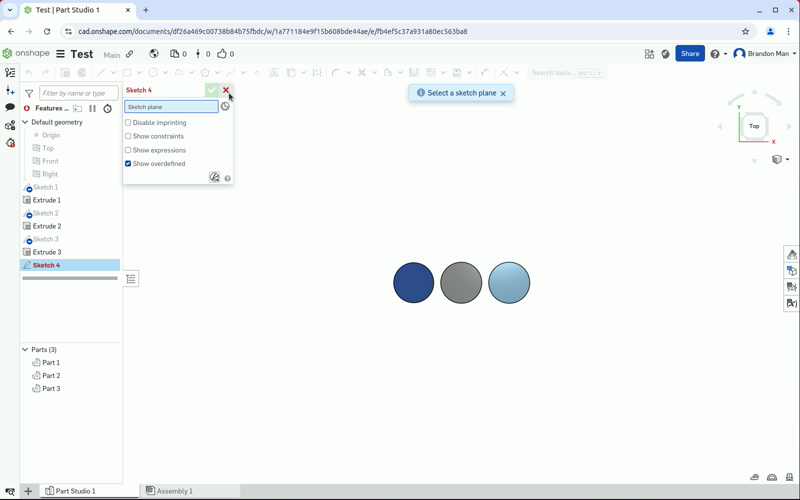
mouse_move(73, 150)
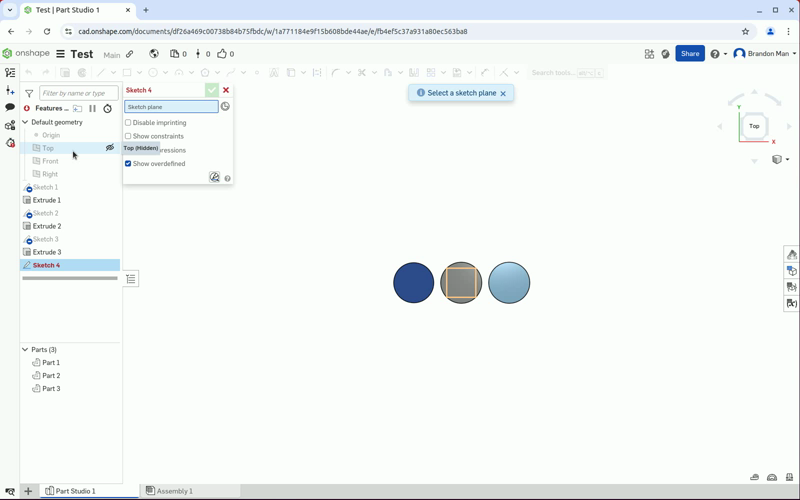
click(73, 150)
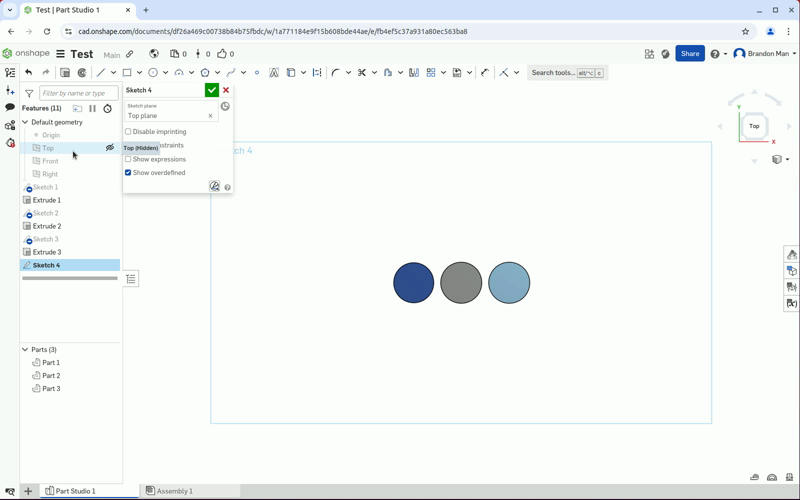
mouse_move(73, 352)
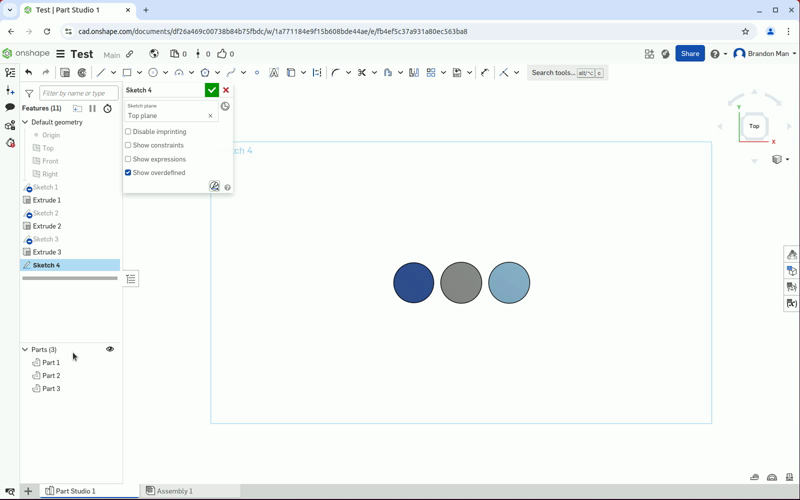
key(y)
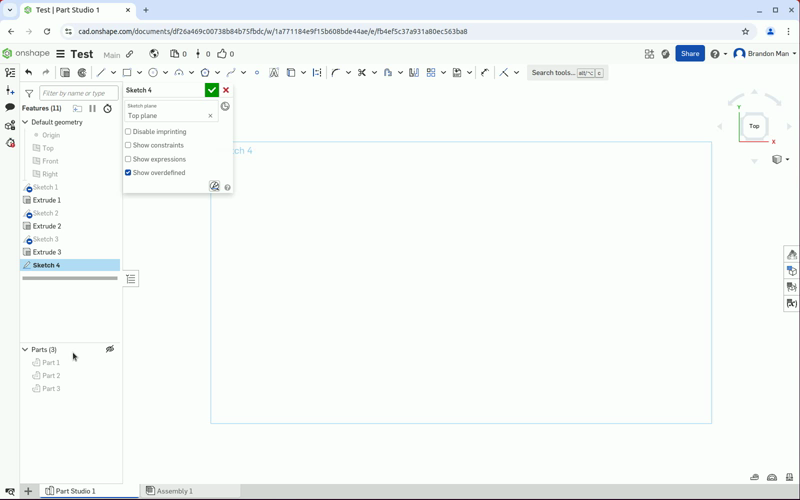
key(c)
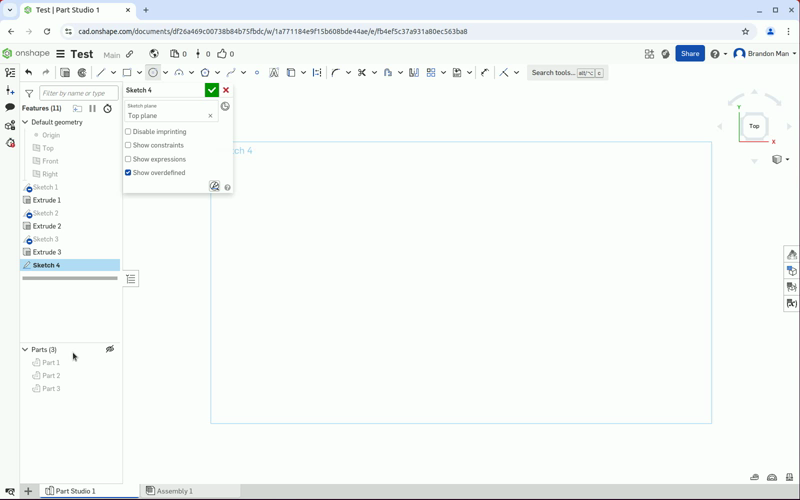
key_down(shift)
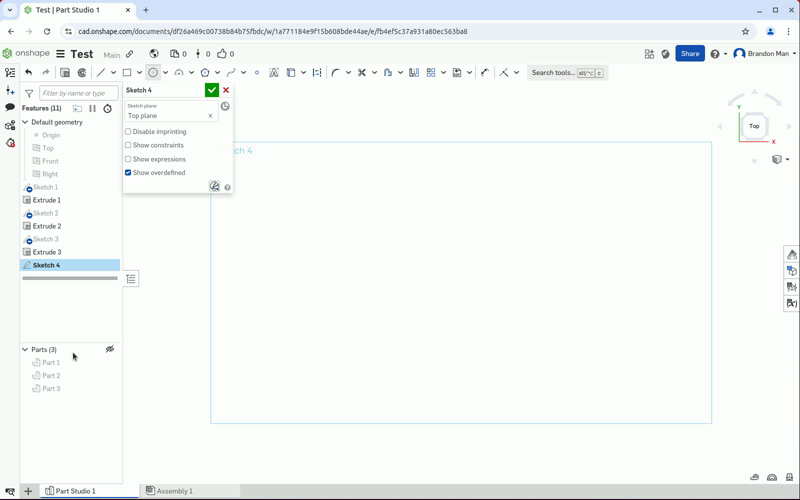
mouse_move(368, 282)
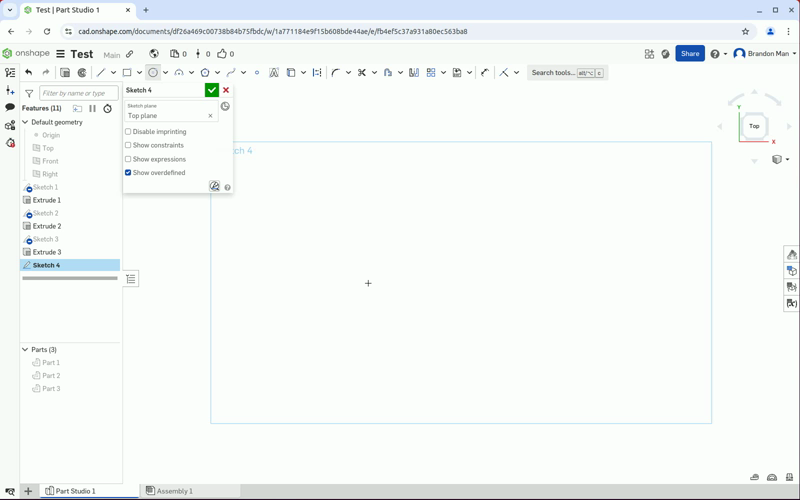
click(368, 282)
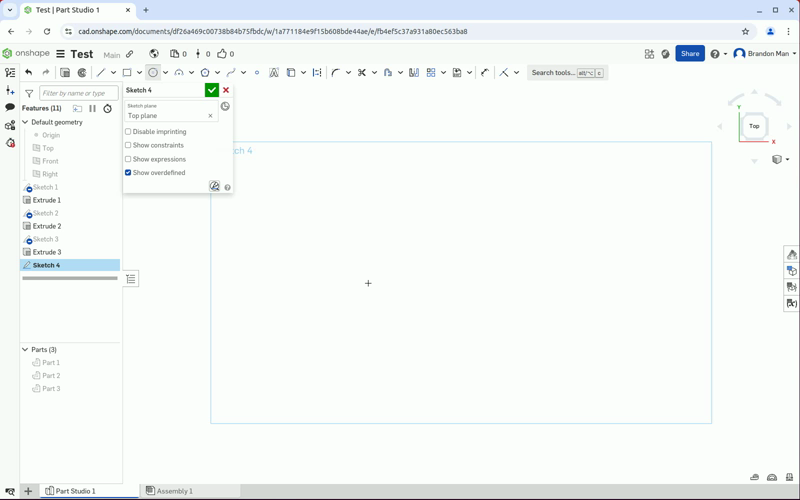
key_up(shift)
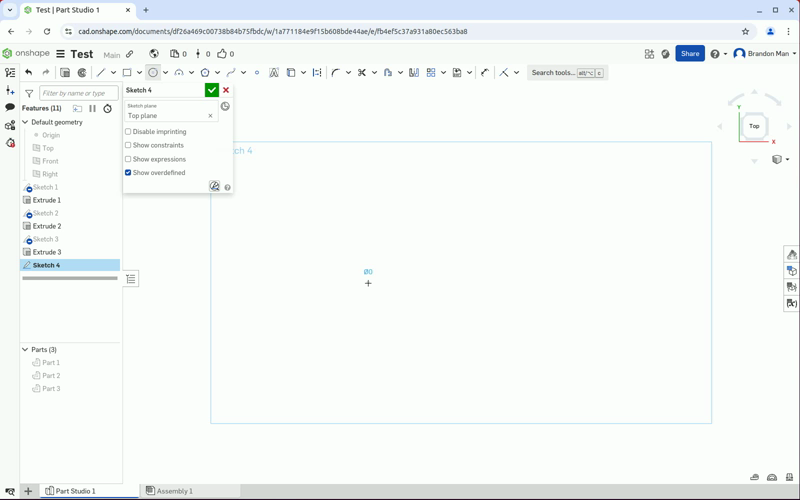
mouse_move(387, 282)
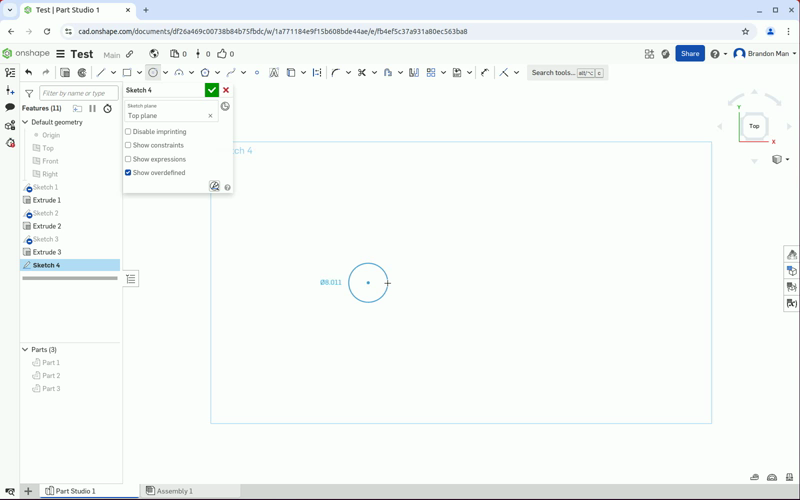
click(387, 282)
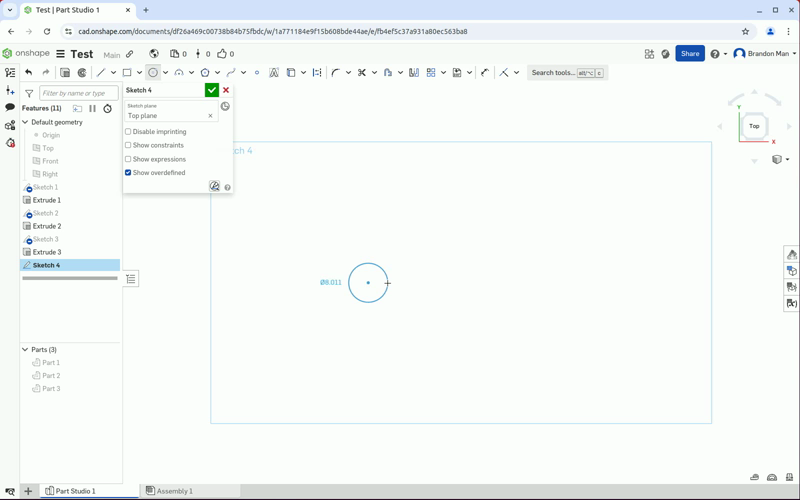
key(esc)
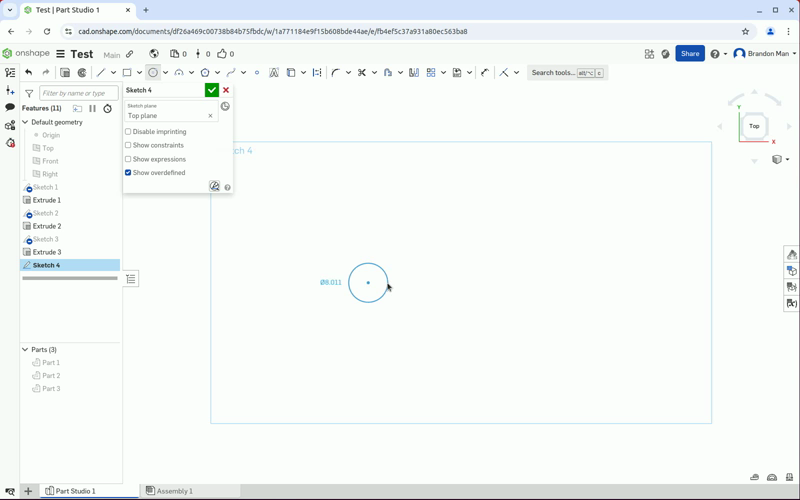
mouse_move(370, 268)
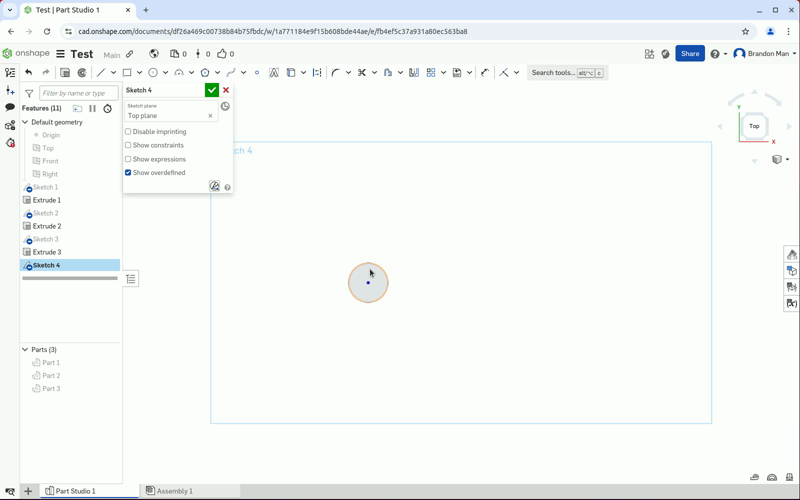
scroll(6)
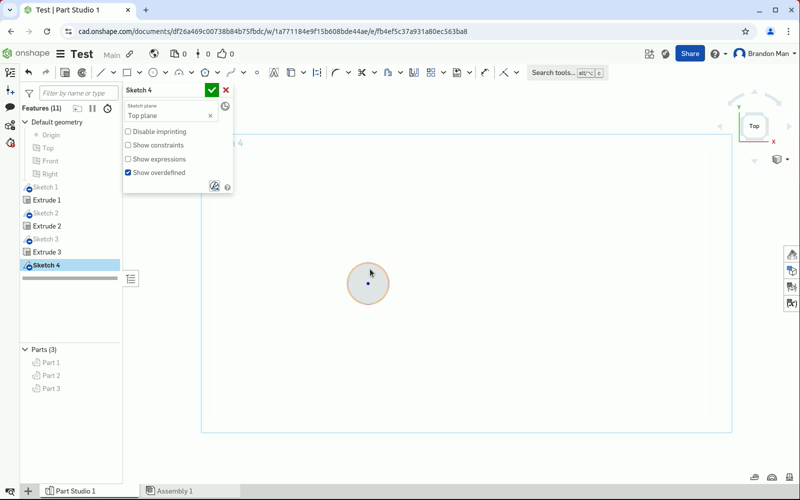
scroll(6)
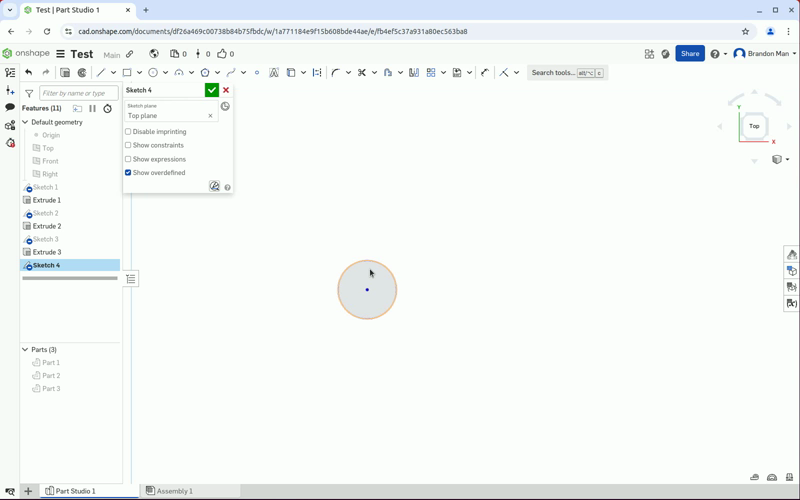
scroll(6)
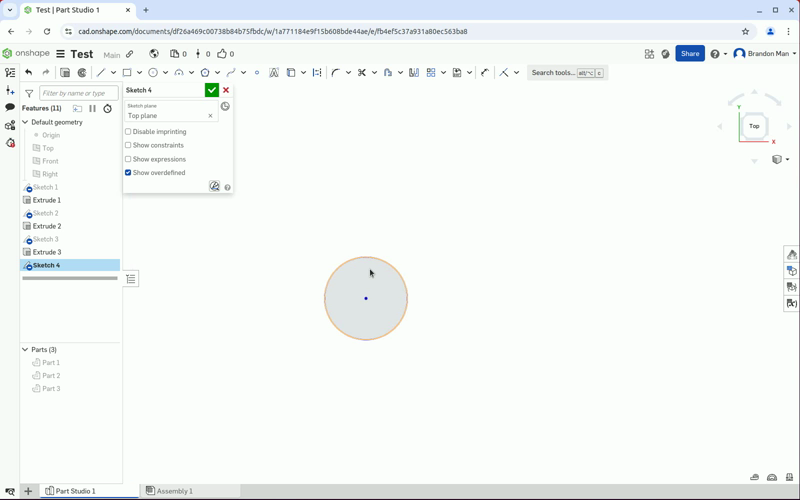
scroll(6)
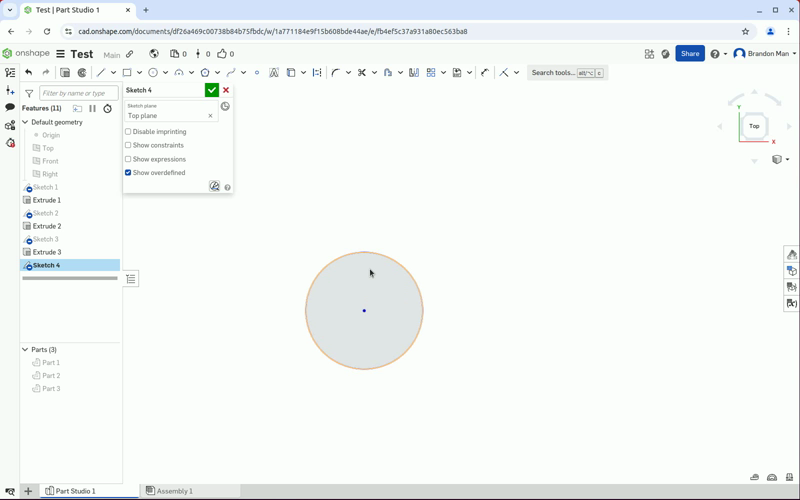
scroll(6)
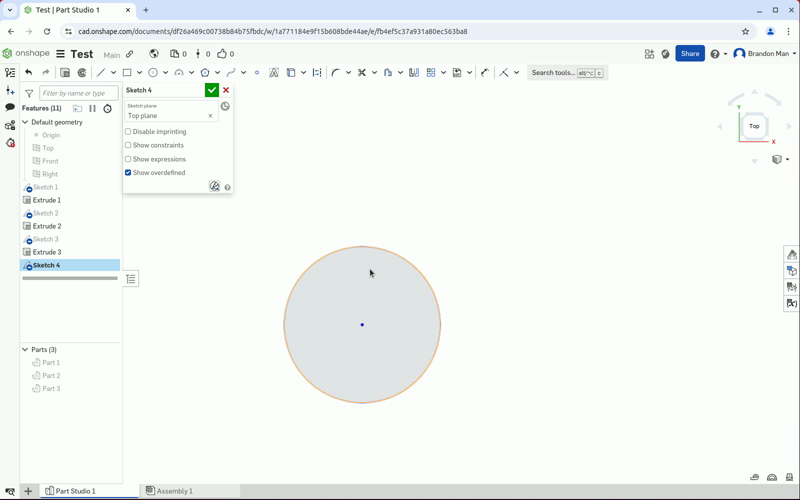
scroll(6)
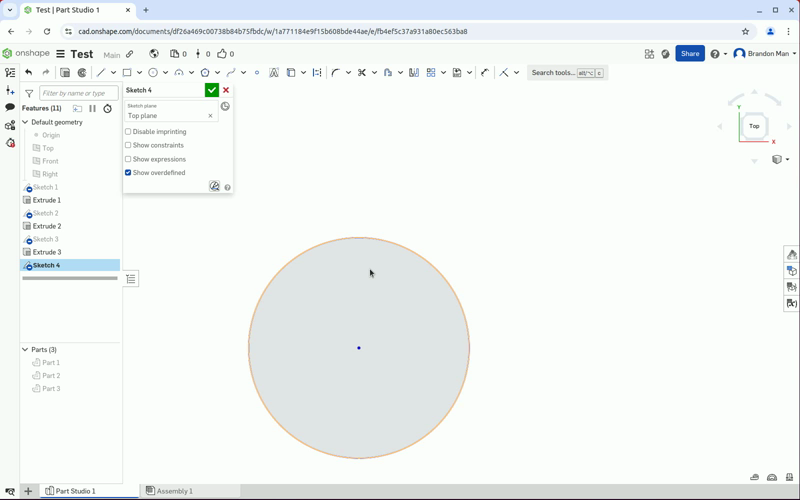
scroll(6)
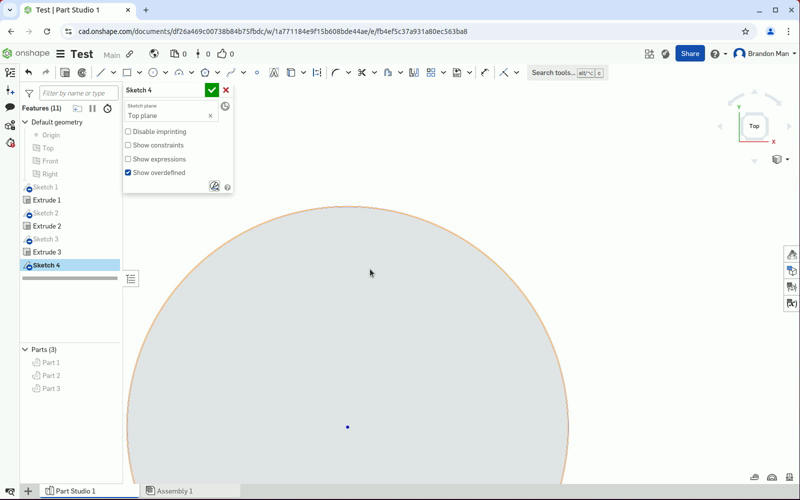
click(370, 268)
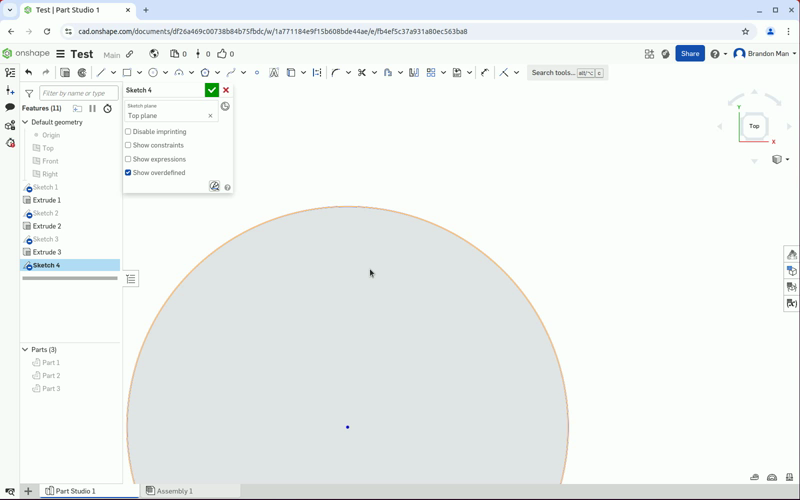
scroll(-6)
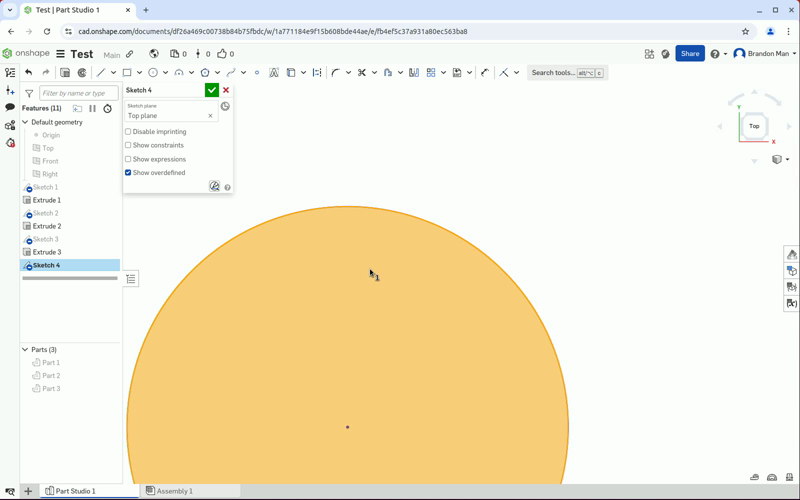
scroll(-6)
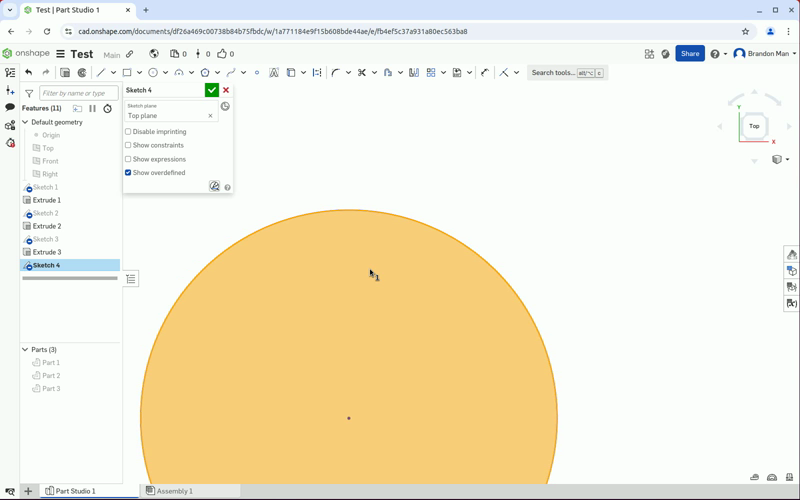
scroll(-6)
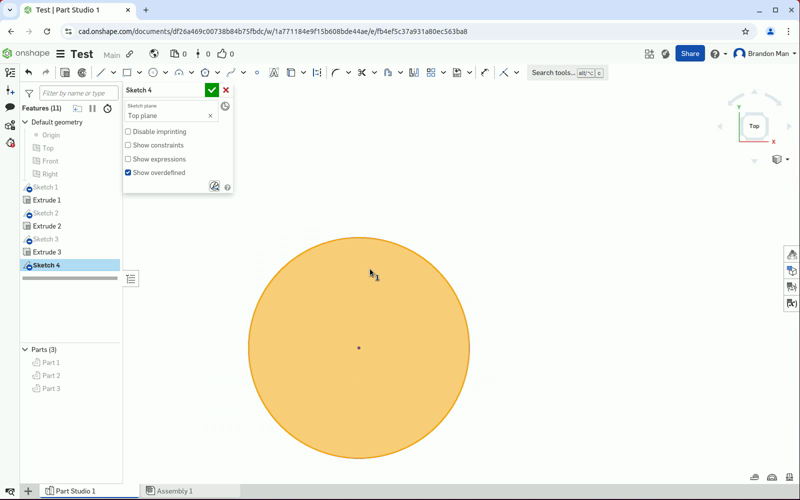
scroll(-6)
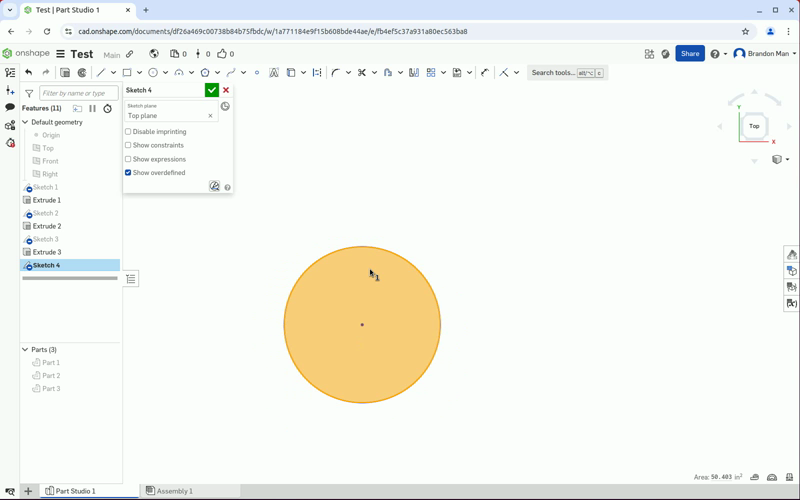
scroll(-6)
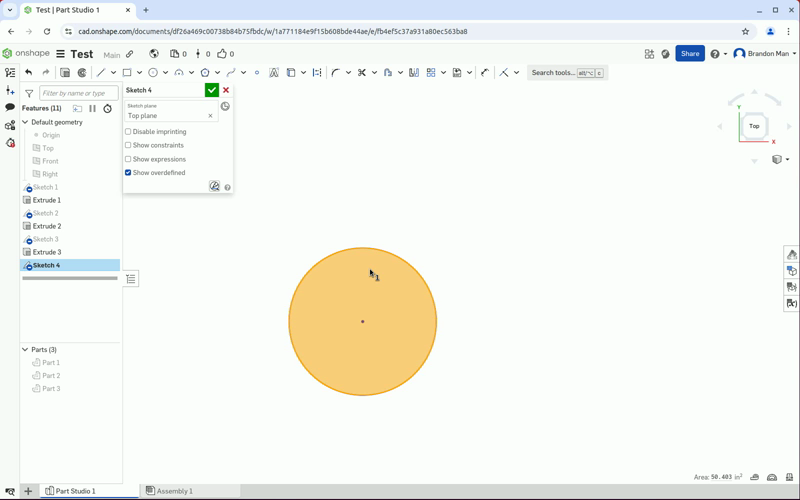
scroll(-6)
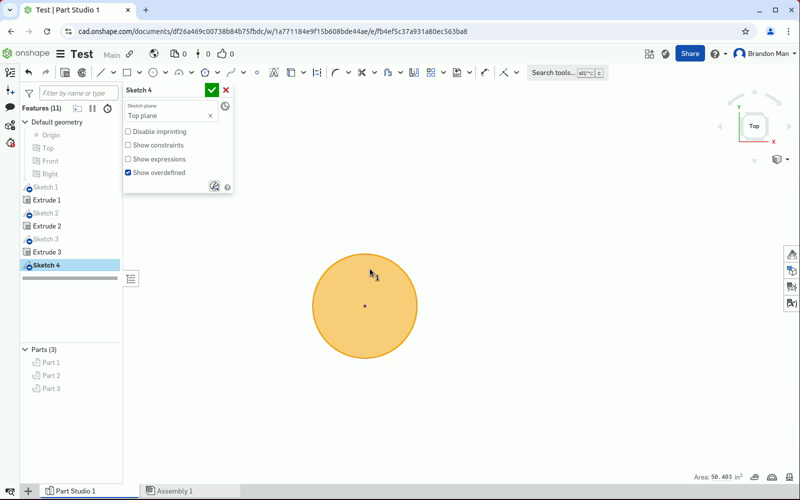
scroll(-6)
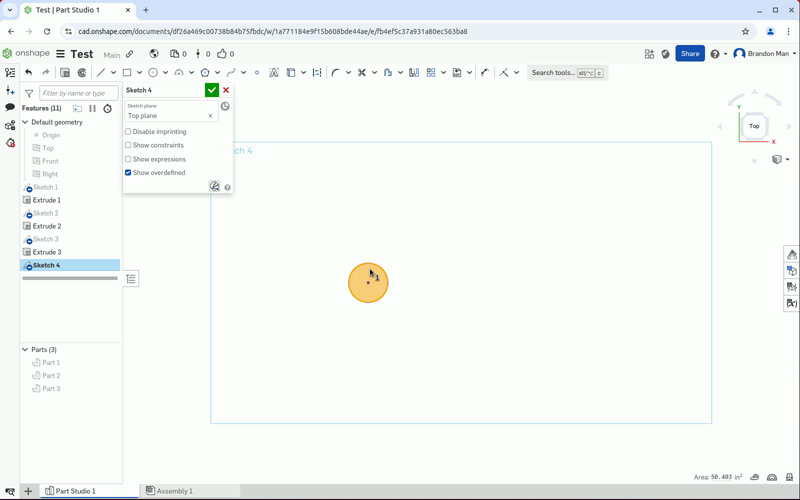
mouse_move(73, 352)
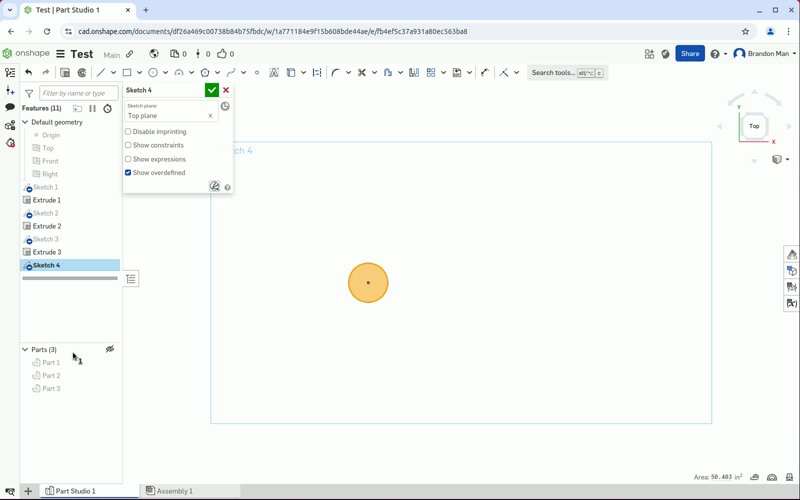
key(shift+y)
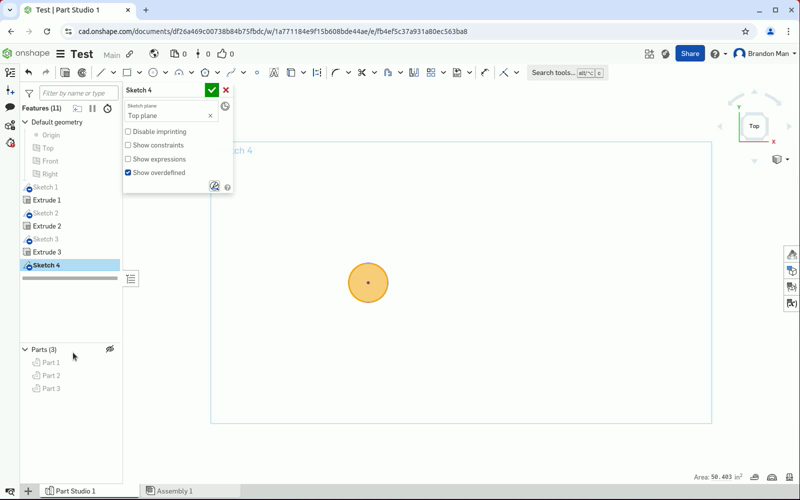
key(shift+e)
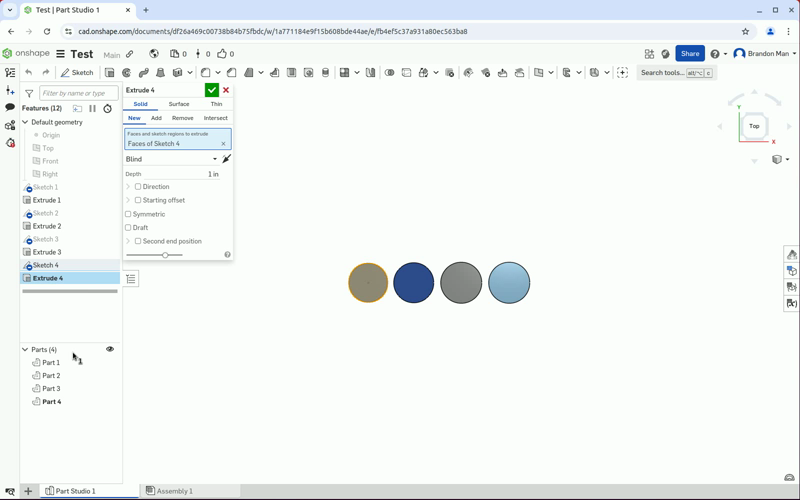
mouse_move(143, 106)
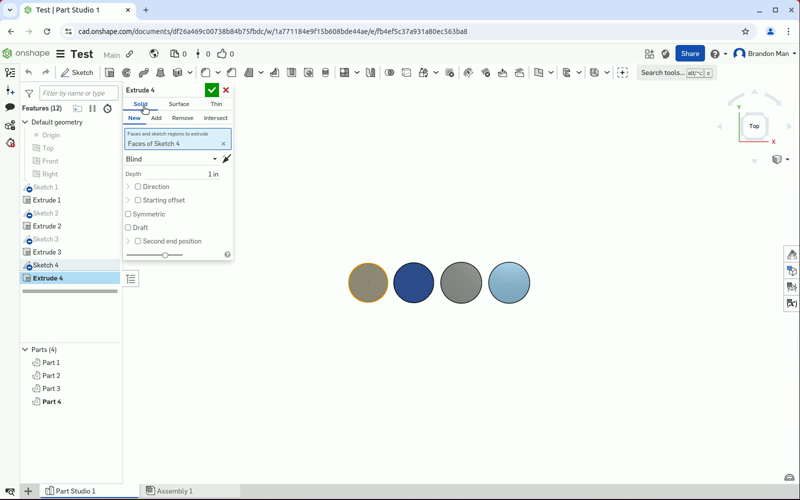
click(143, 106)
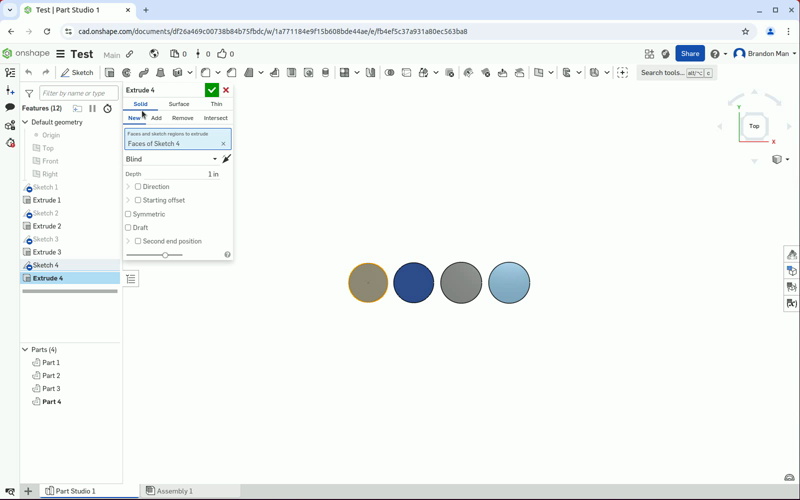
mouse_move(137, 120)
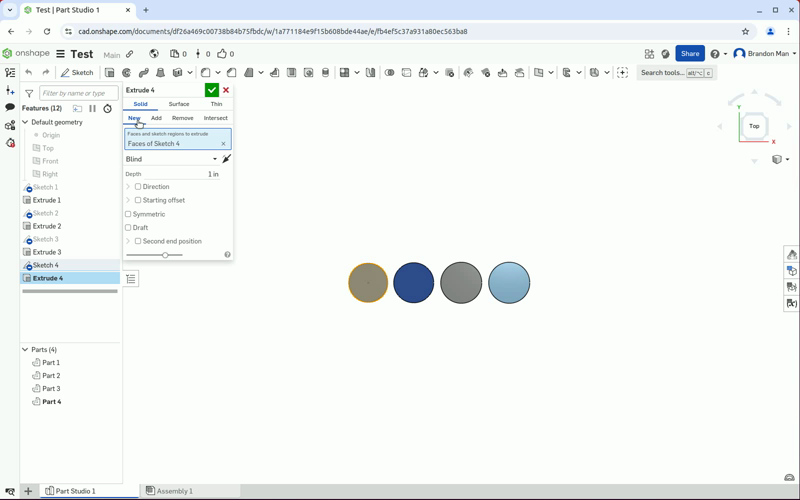
click(137, 120)
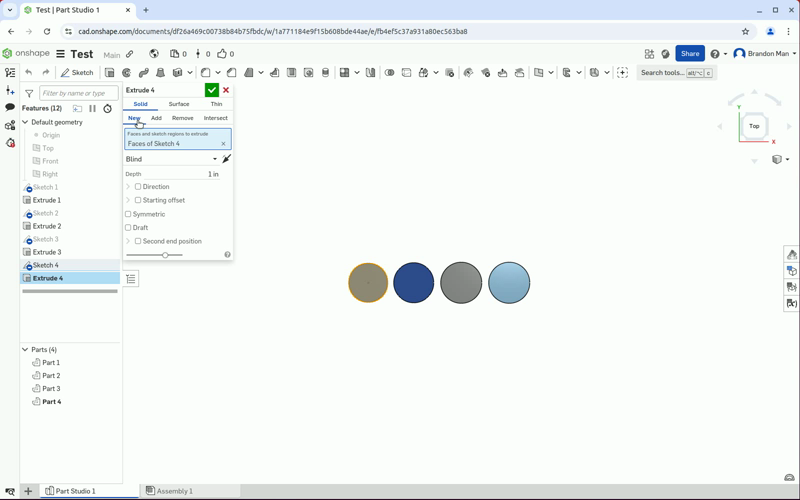
key(tab, 4)
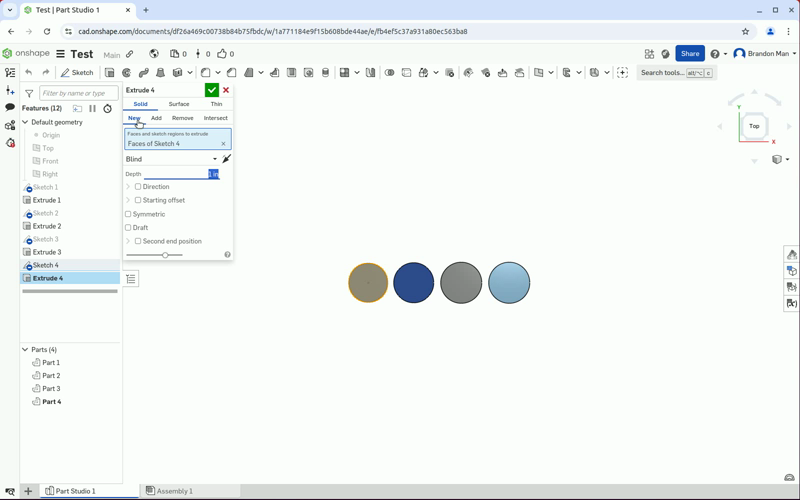
text(7.943)
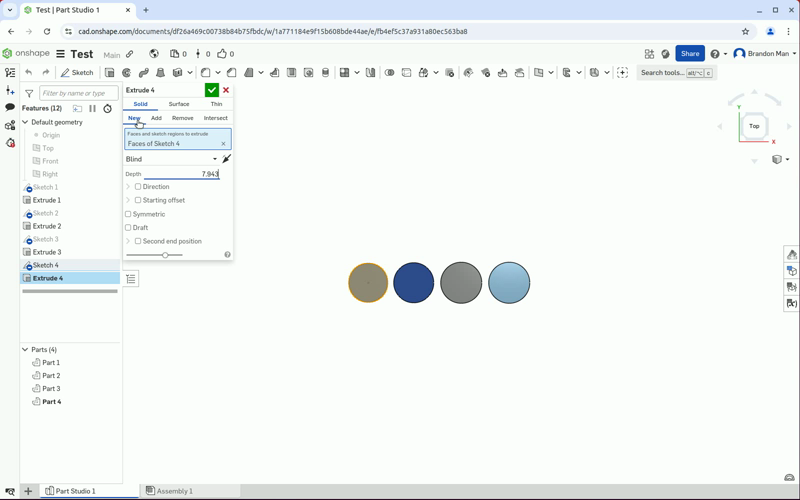
key(enter)
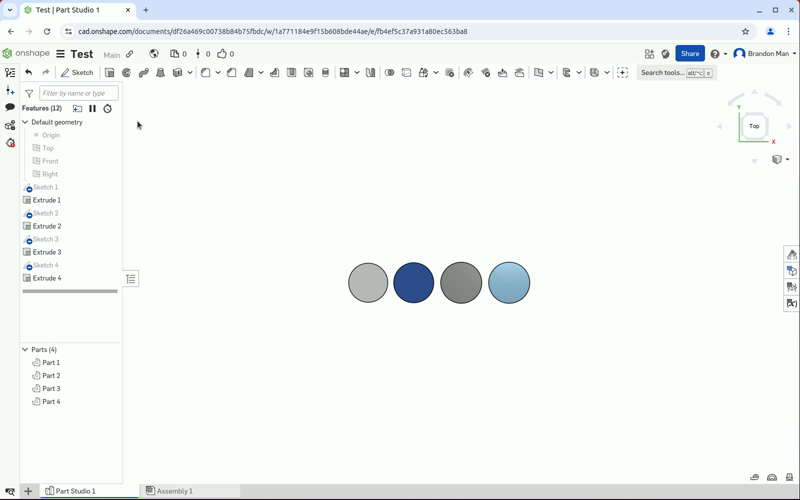
key(shift+h)
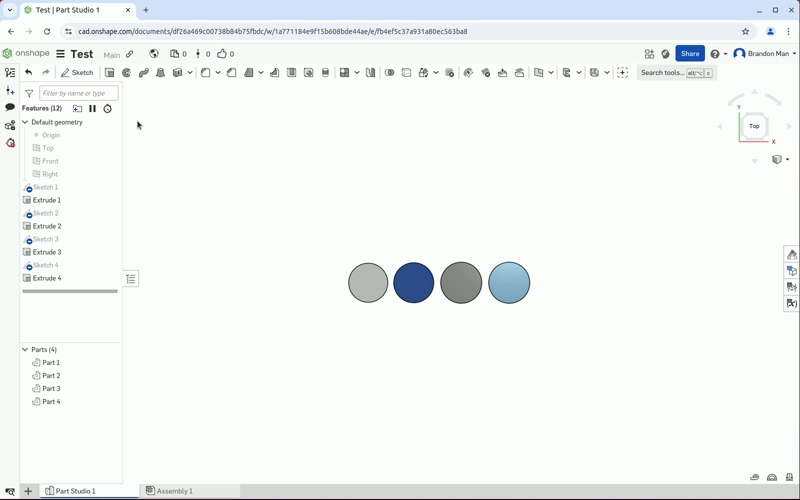
key(shift+h)
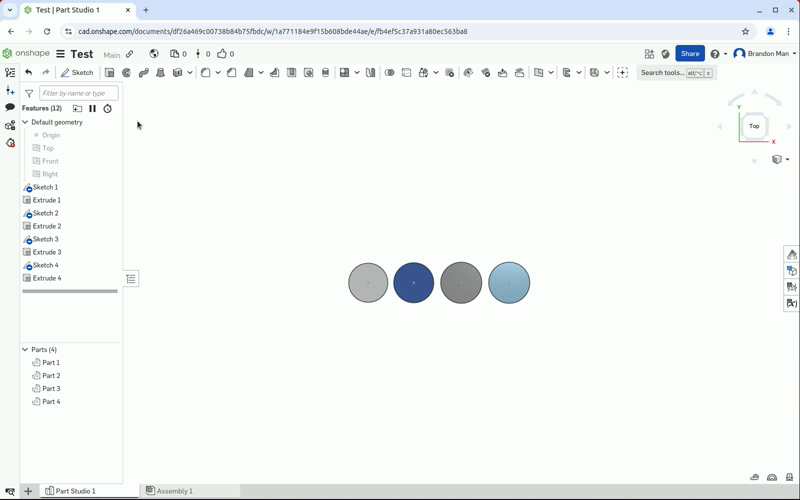
key(shift+7)
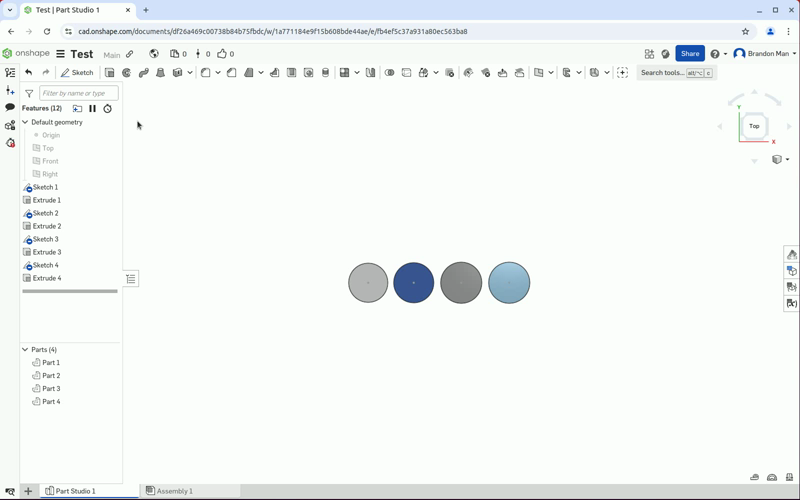
key(up, 3)
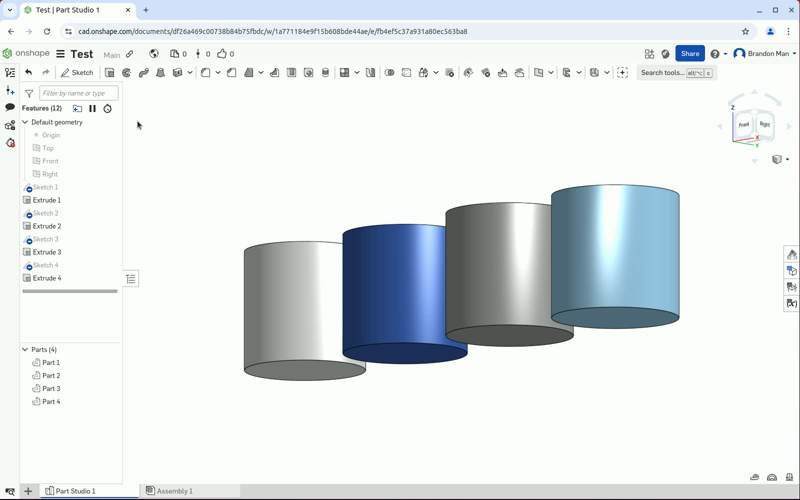
key(left, 3)
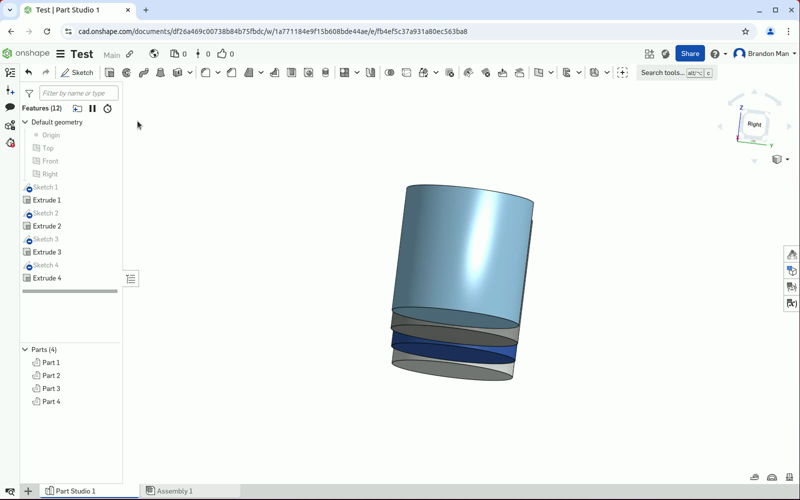
key(right, 3)
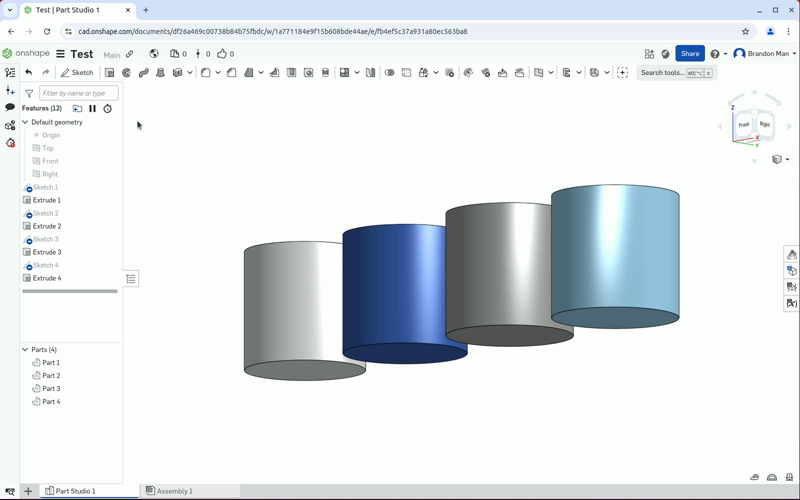
key(down, 3)
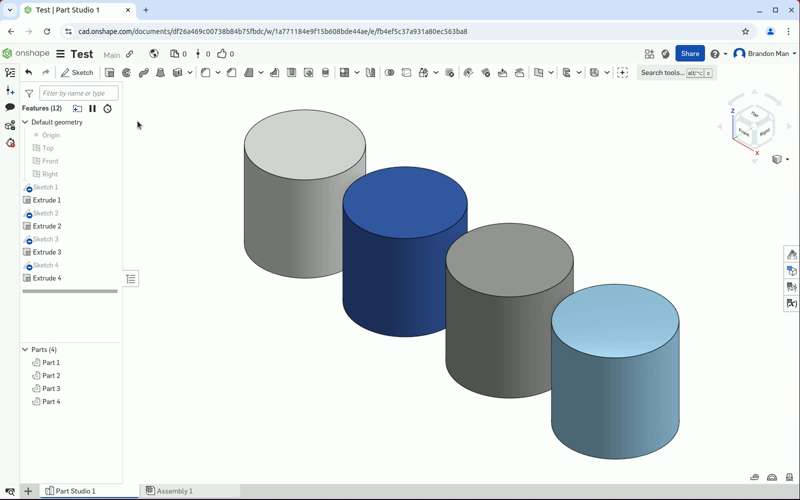
mouse_move(73, 189)
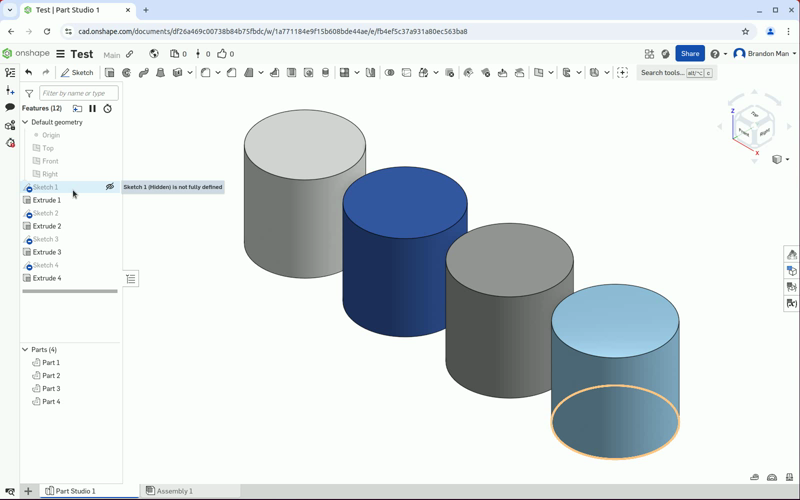
click(73, 189)